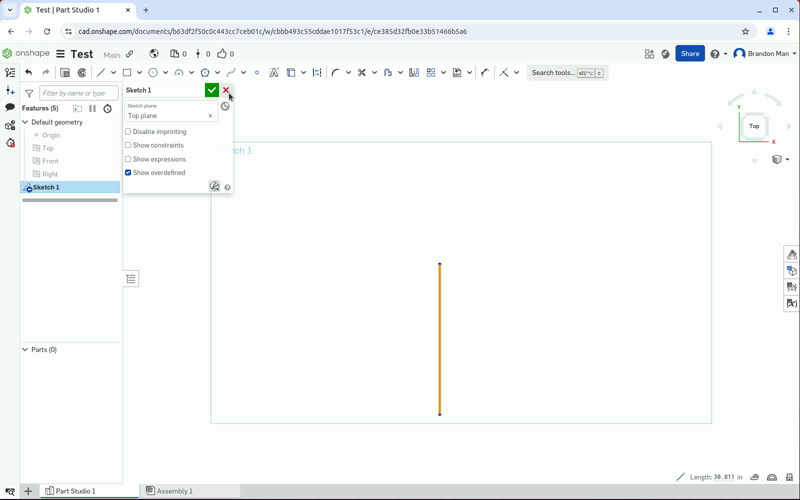
key(shift+h)
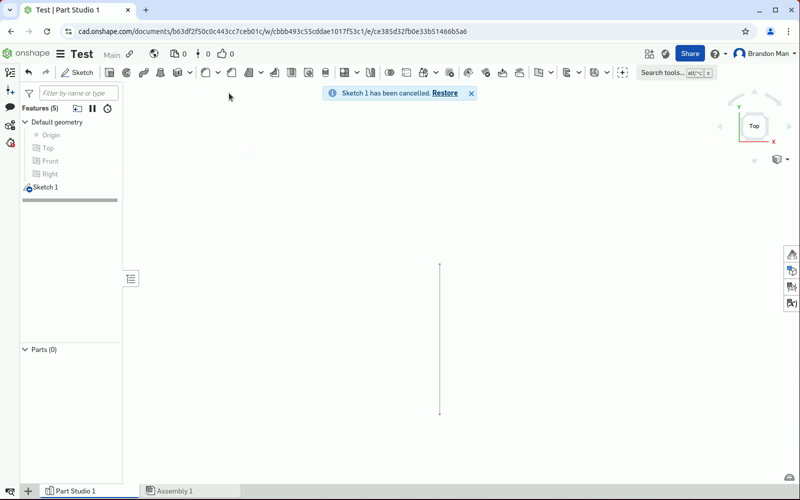
key(shift+s)
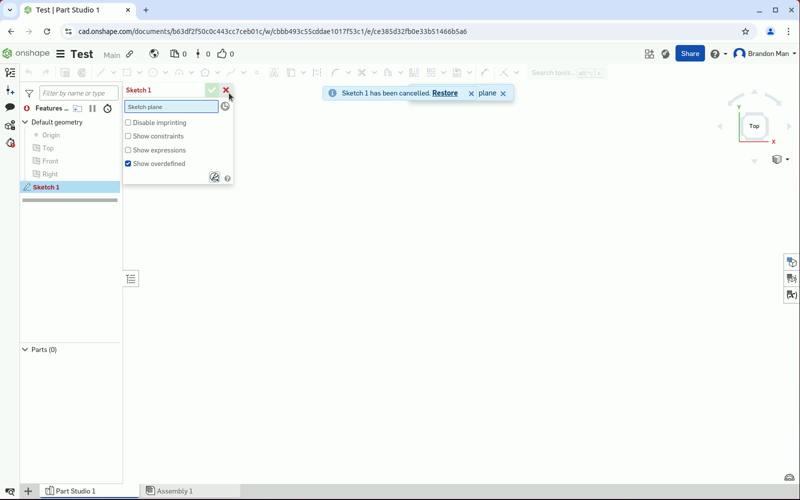
mouse_move(73, 150)
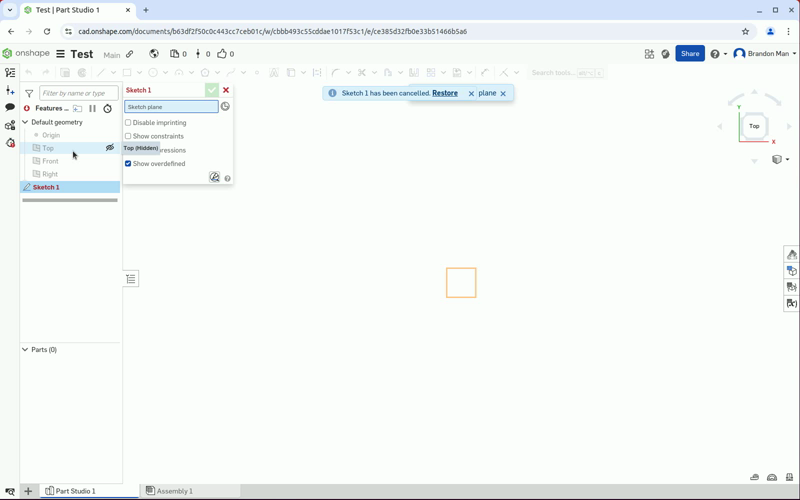
click(73, 150)
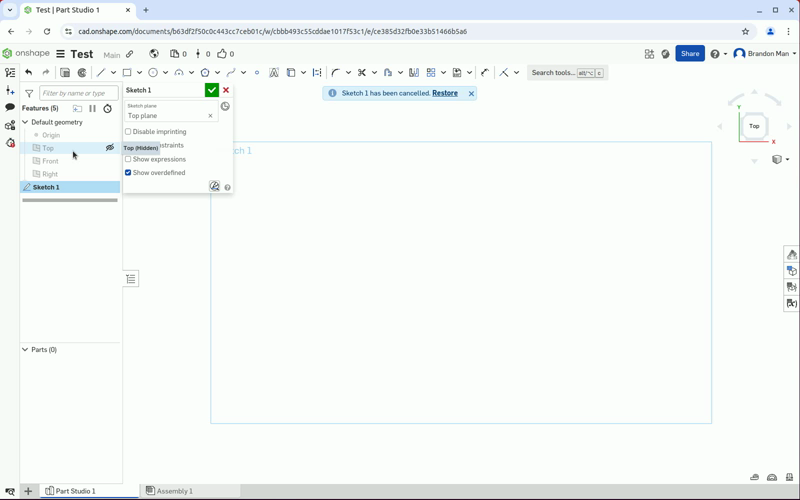
mouse_move(73, 352)
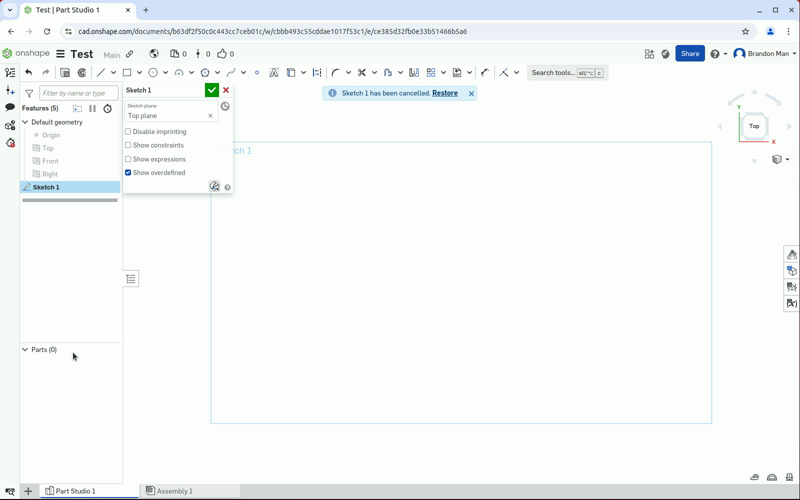
key(y)
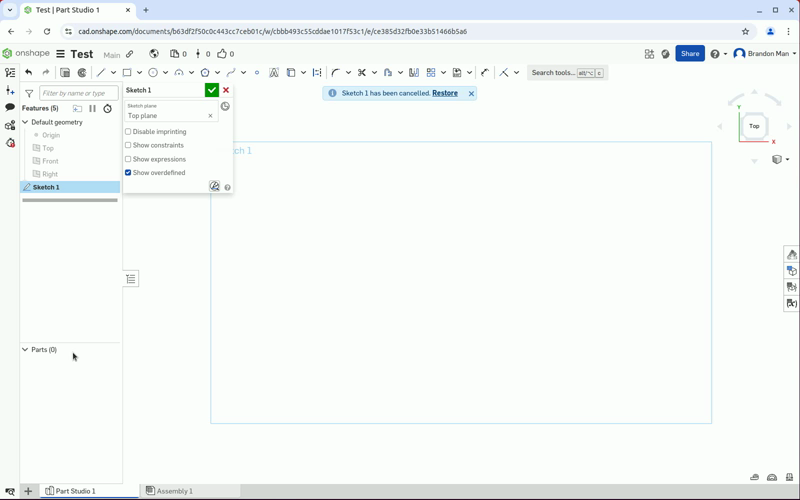
key(l)
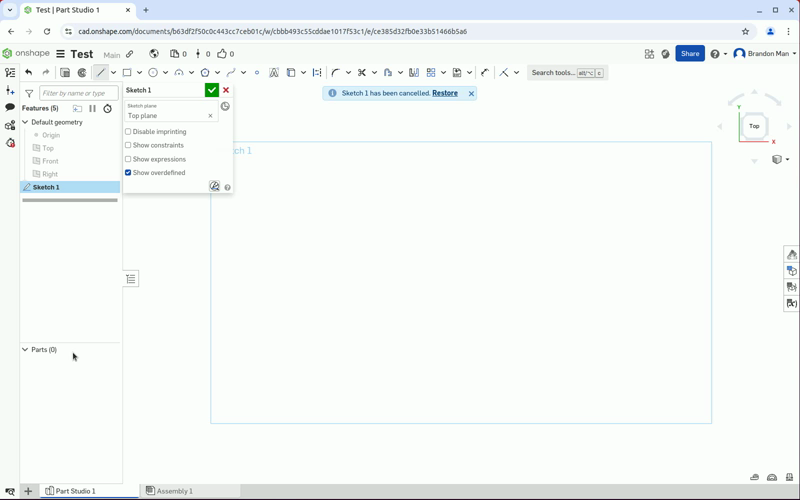
key_down(shift)
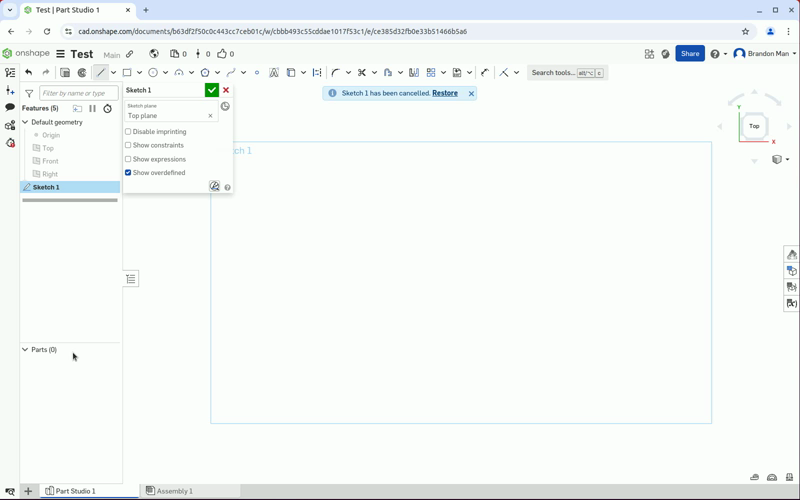
mouse_move(382, 314)
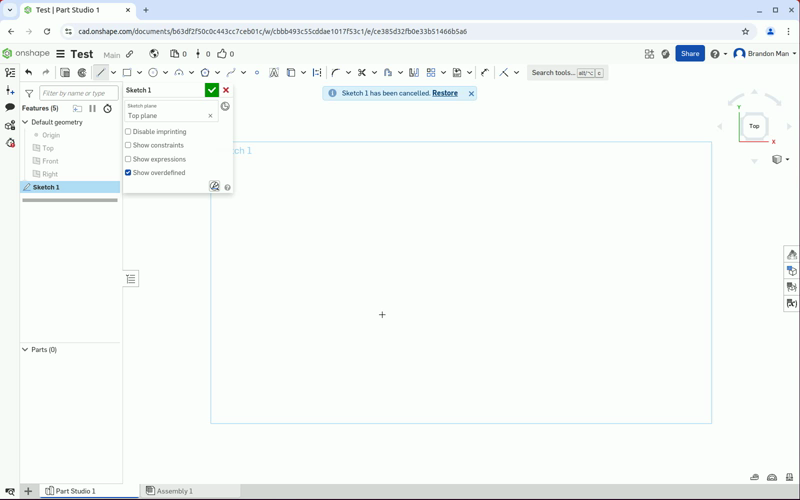
click(382, 314)
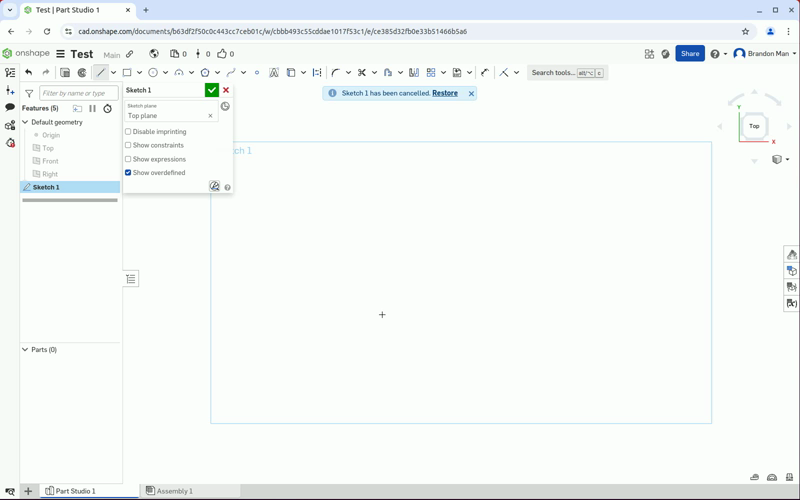
key_up(shift)
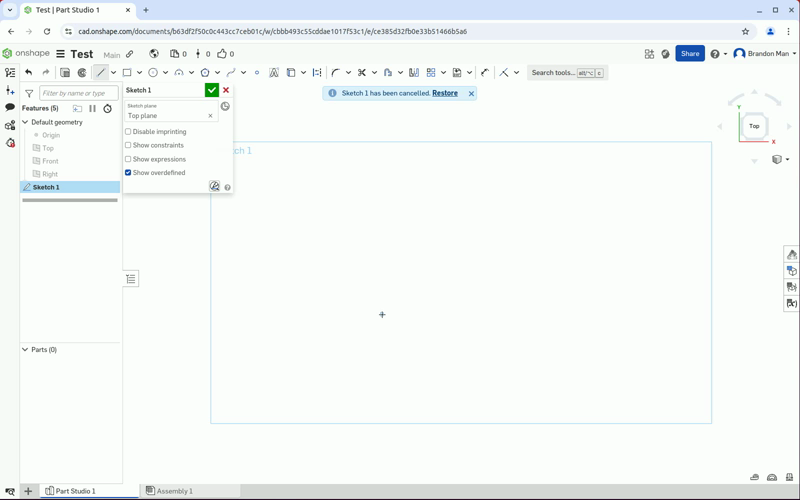
key_down(shift)
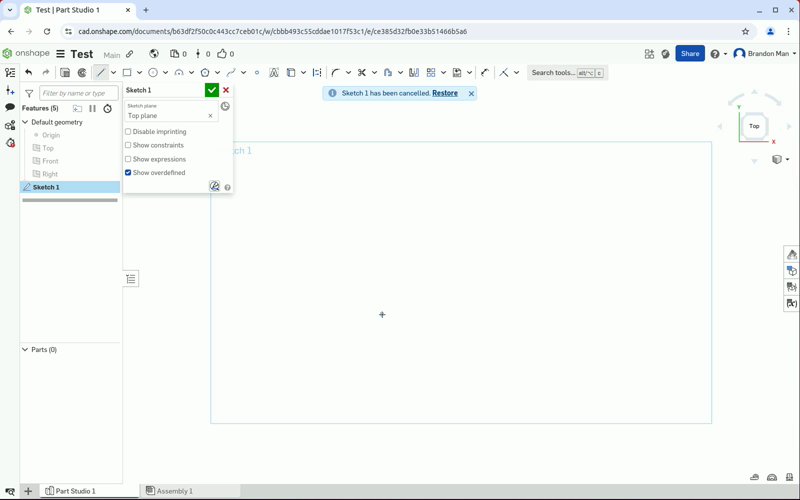
mouse_move(461, 395)
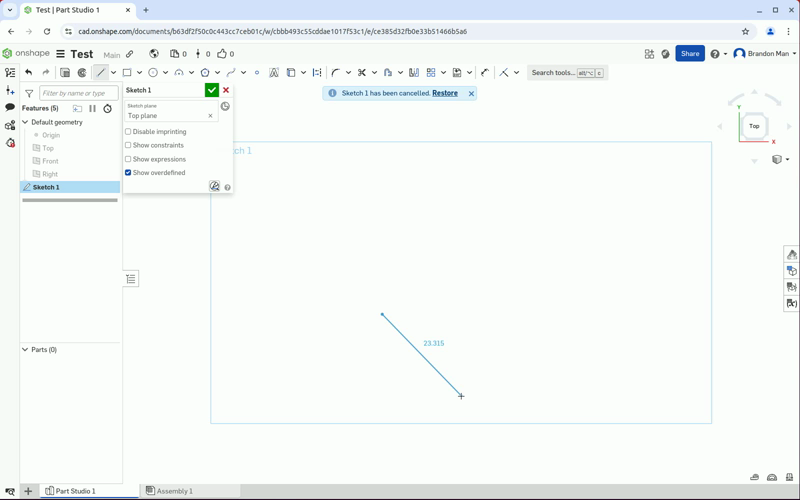
click(461, 395)
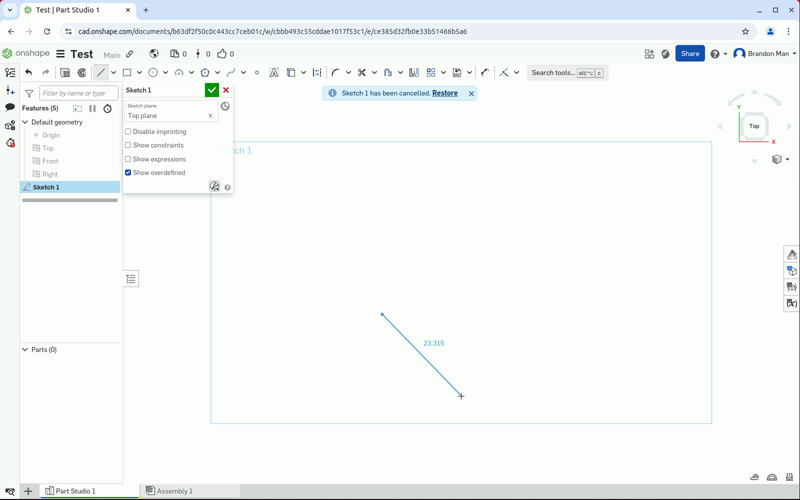
key_up(shift)
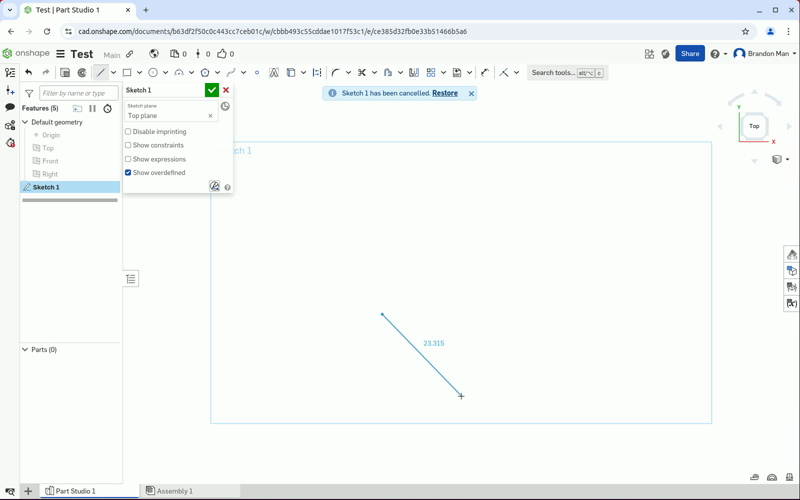
key_down(shift)
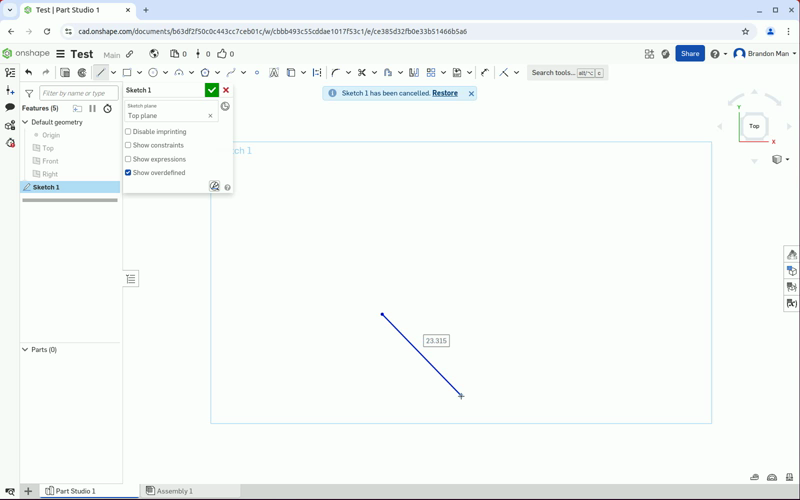
mouse_move(461, 282)
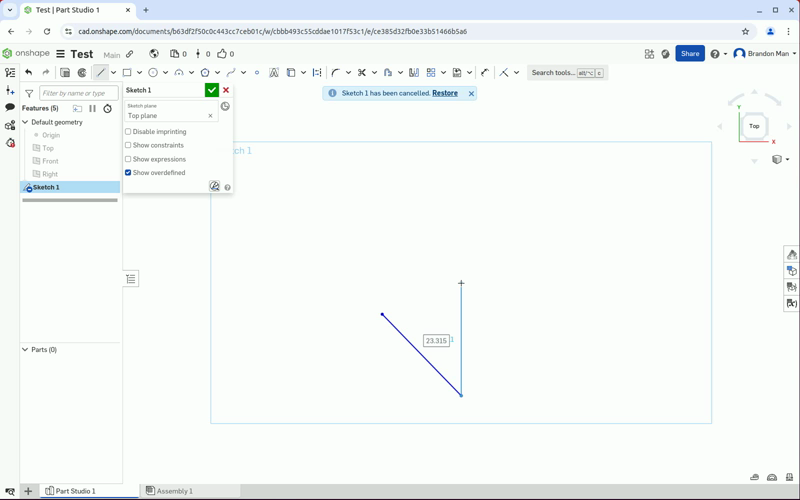
click(461, 282)
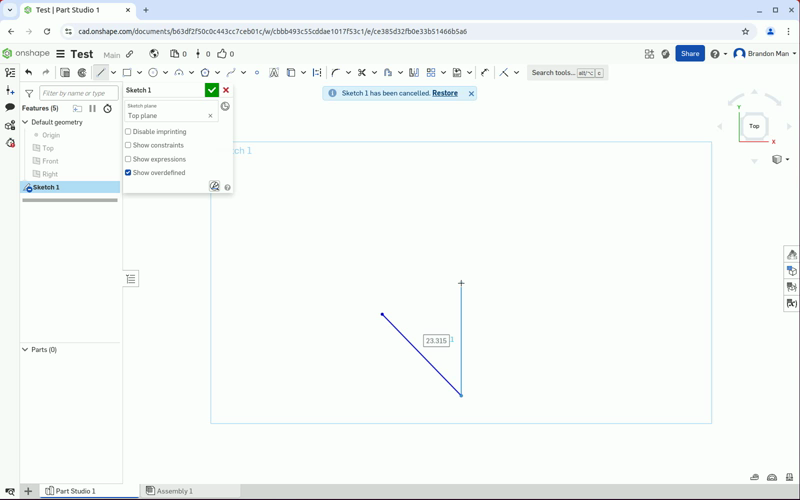
key_up(shift)
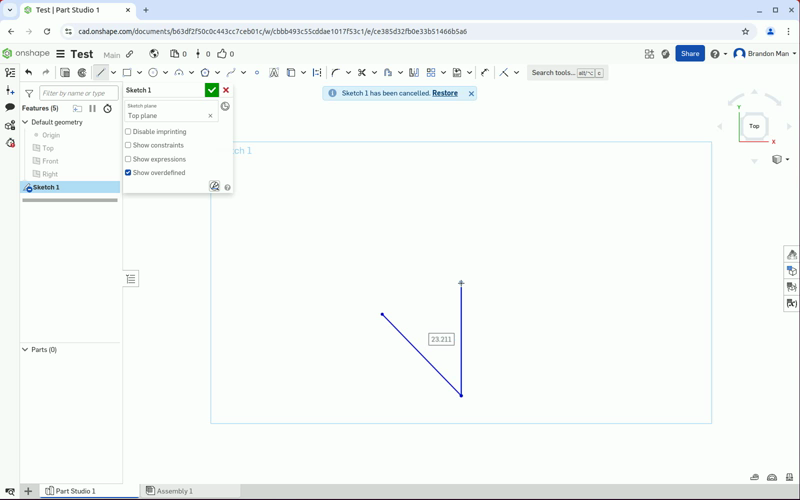
key(esc)
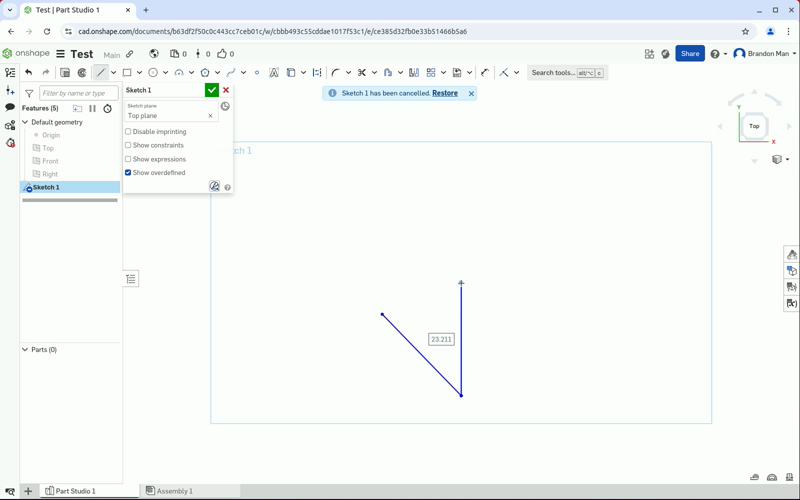
key(a)
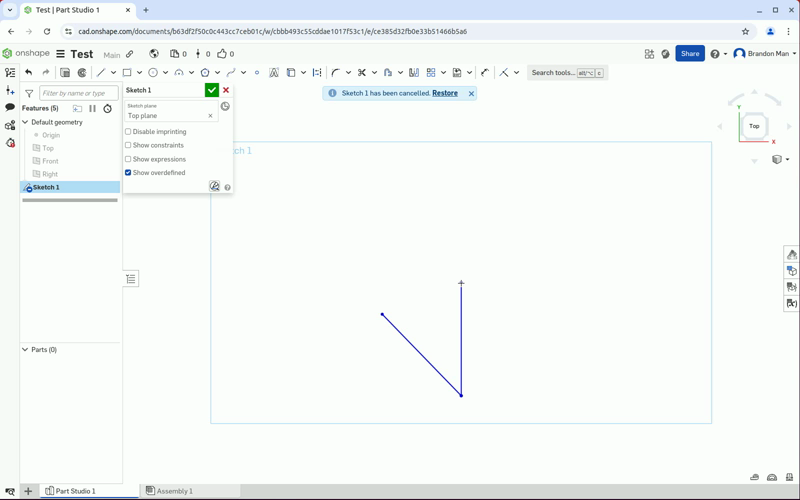
mouse_move(461, 282)
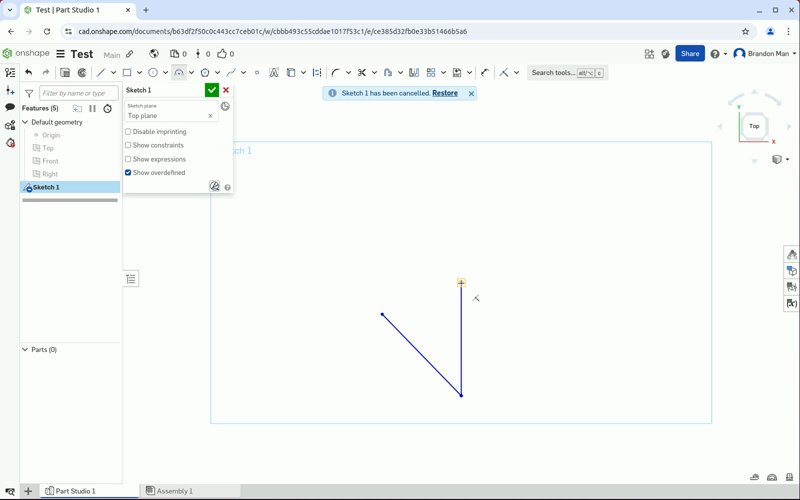
click(461, 282)
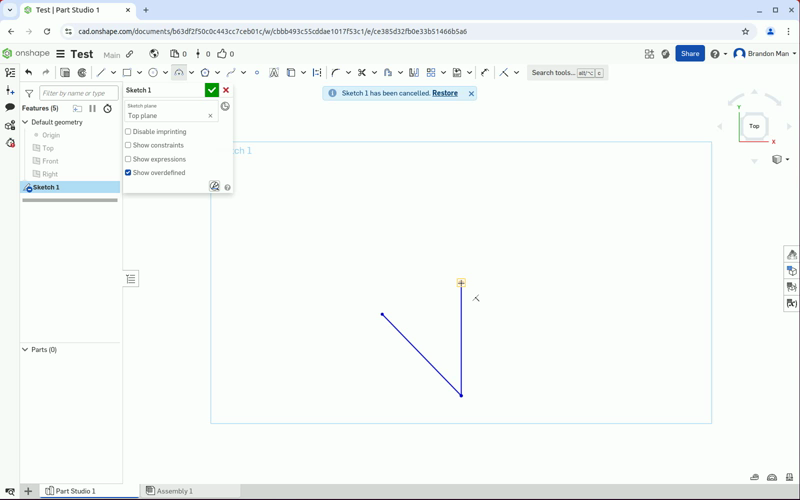
mouse_move(382, 314)
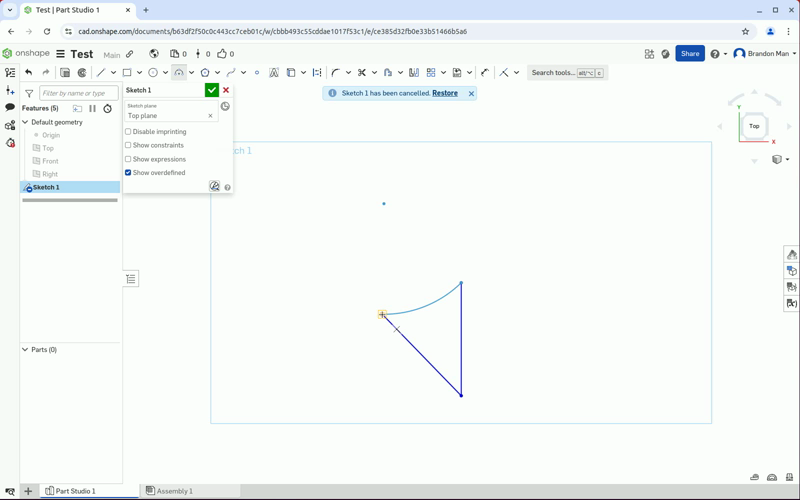
click(382, 314)
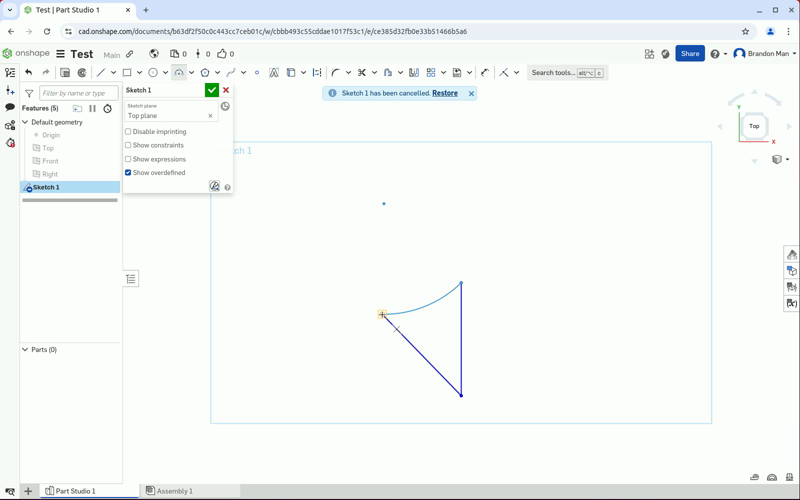
key_down(shift)
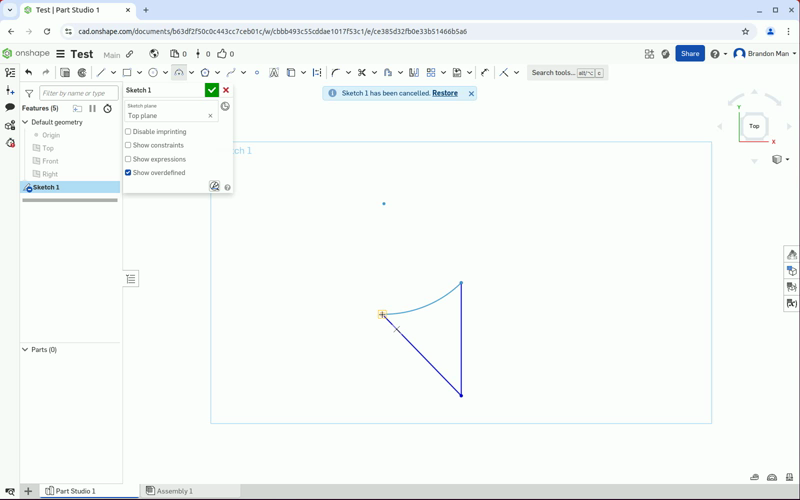
mouse_move(398, 240)
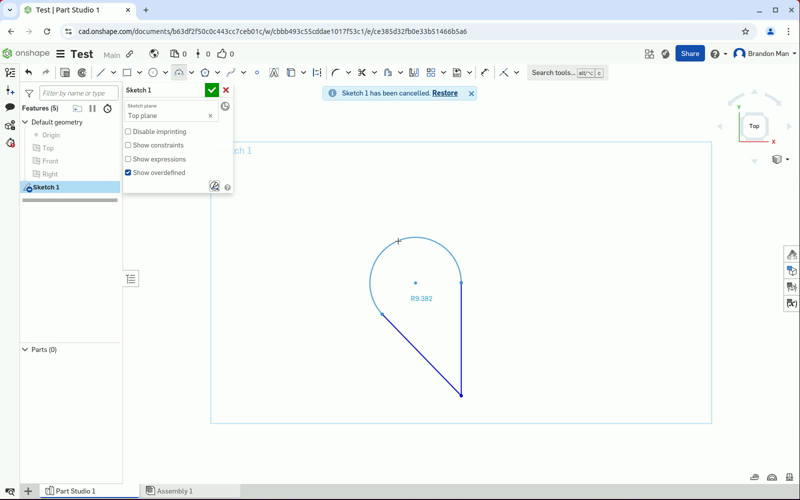
click(398, 240)
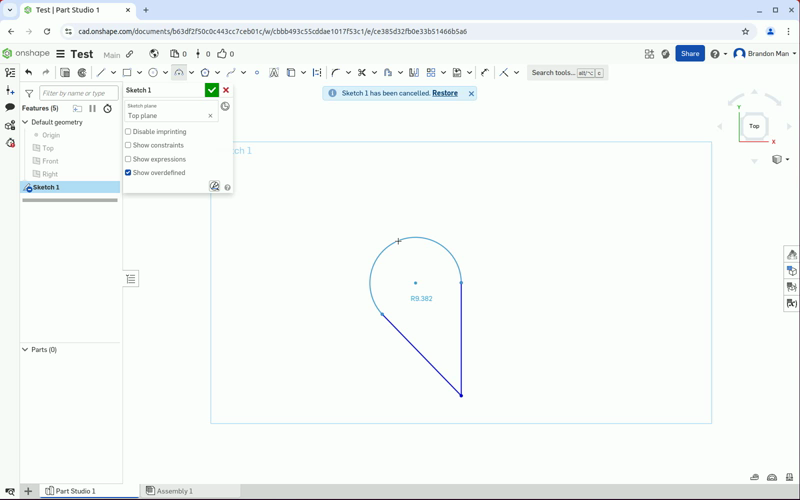
key_up(shift)
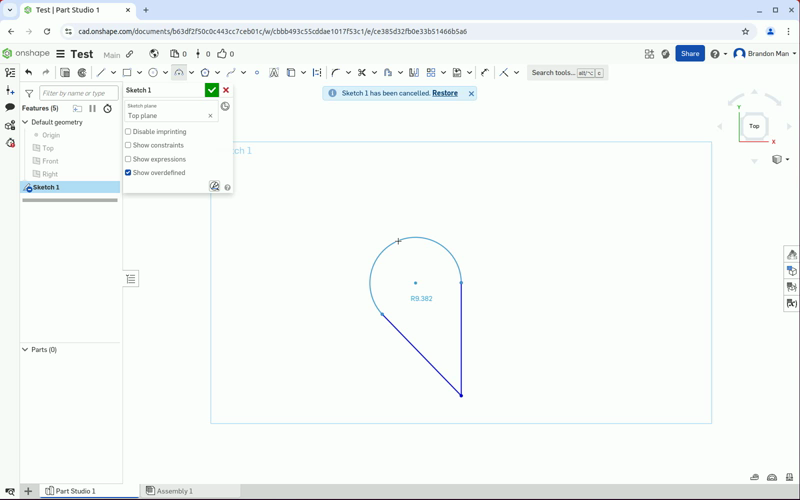
key(esc)
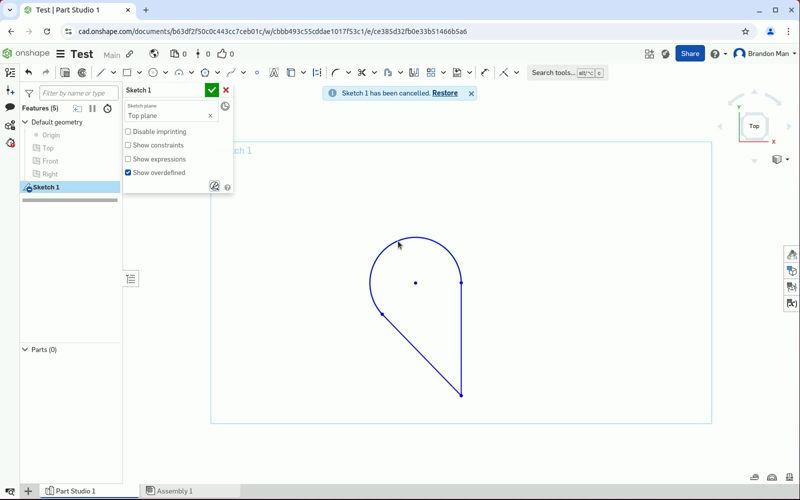
mouse_move(436, 323)
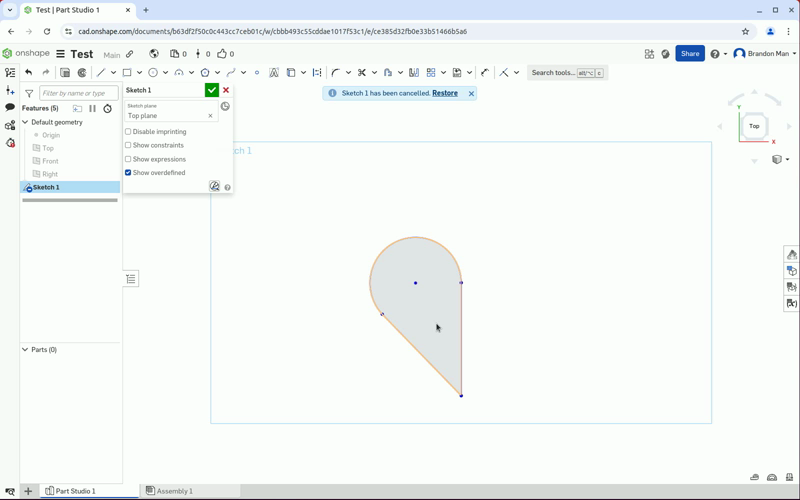
click(436, 323)
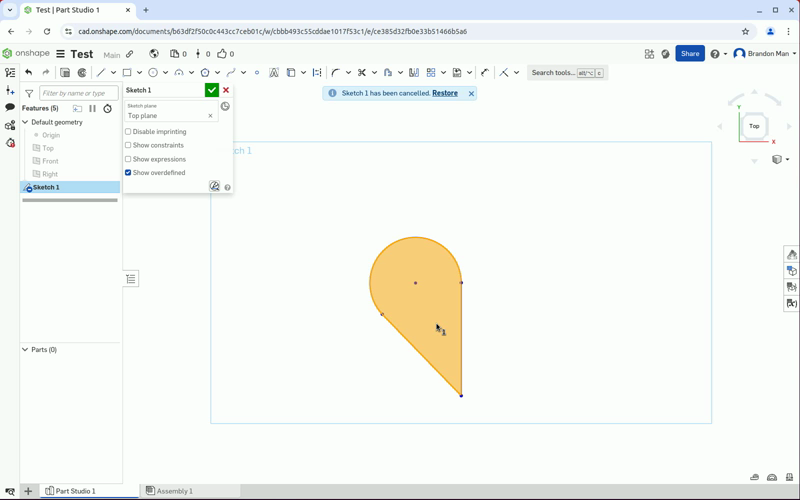
mouse_move(73, 352)
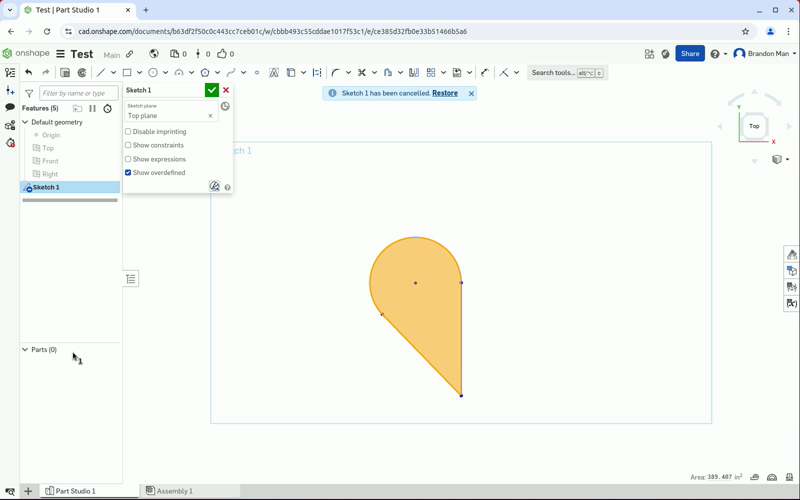
key(shift+y)
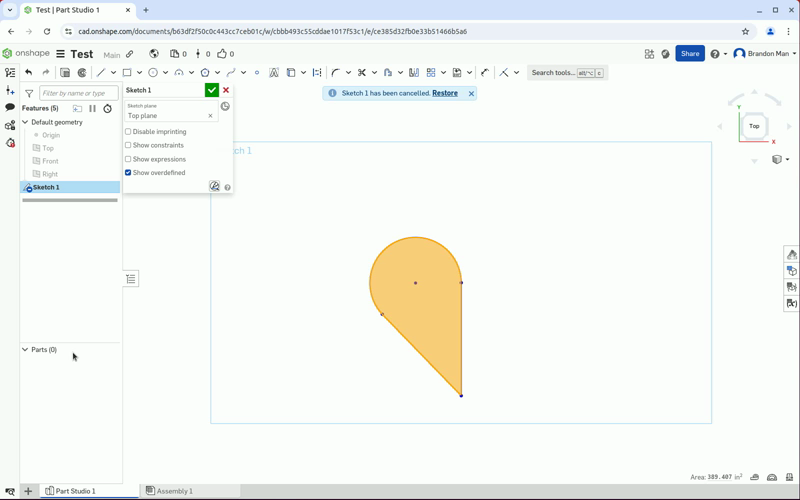
key(shift+e)
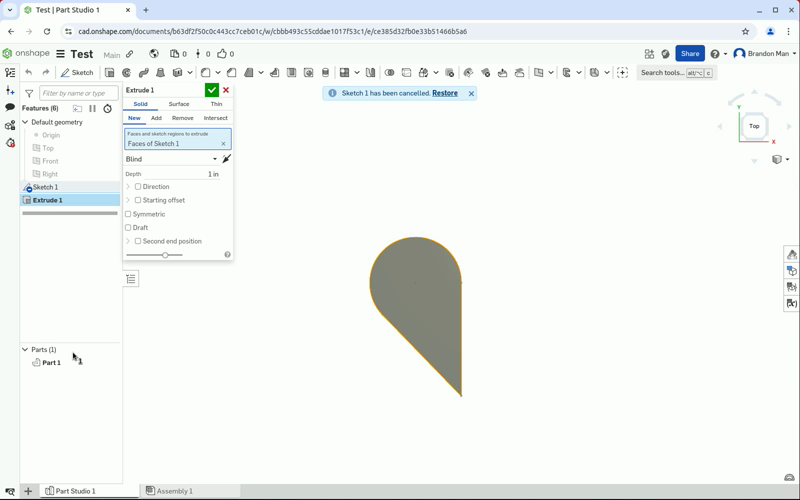
mouse_move(143, 106)
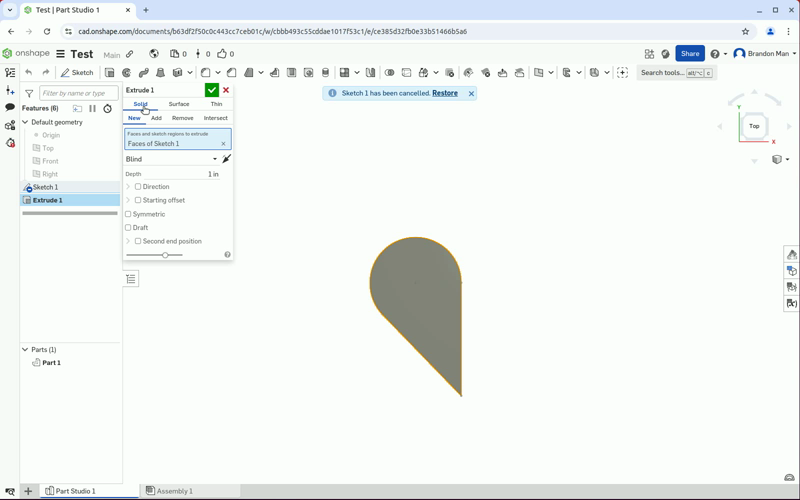
click(143, 106)
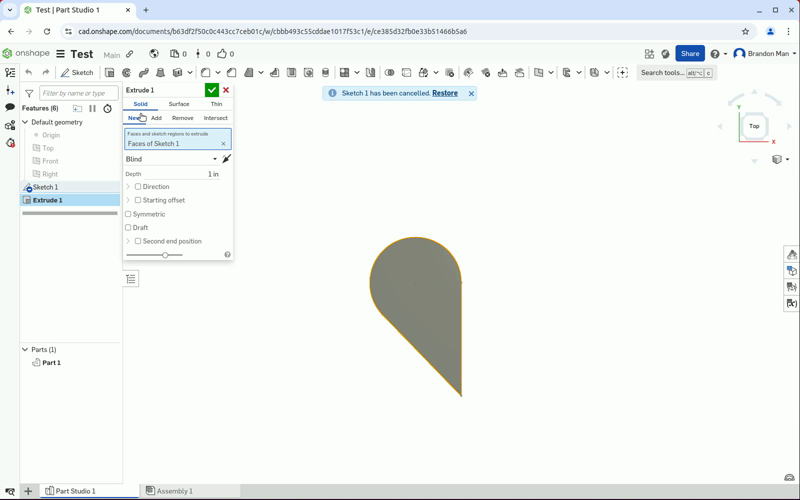
mouse_move(137, 120)
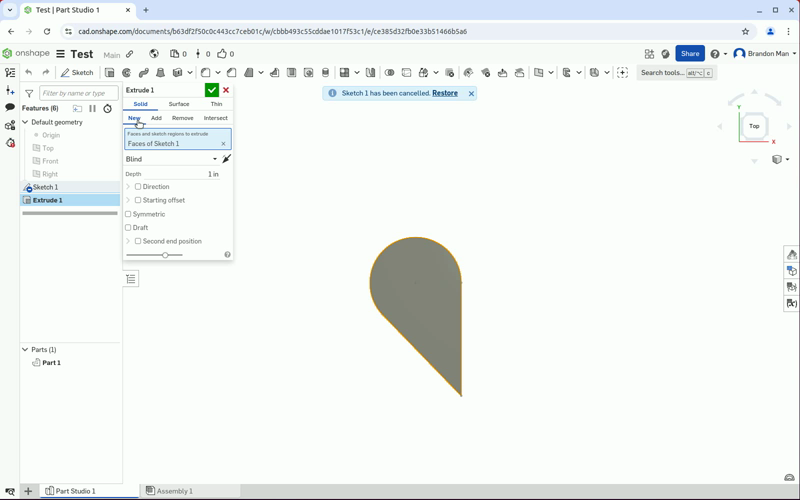
click(137, 120)
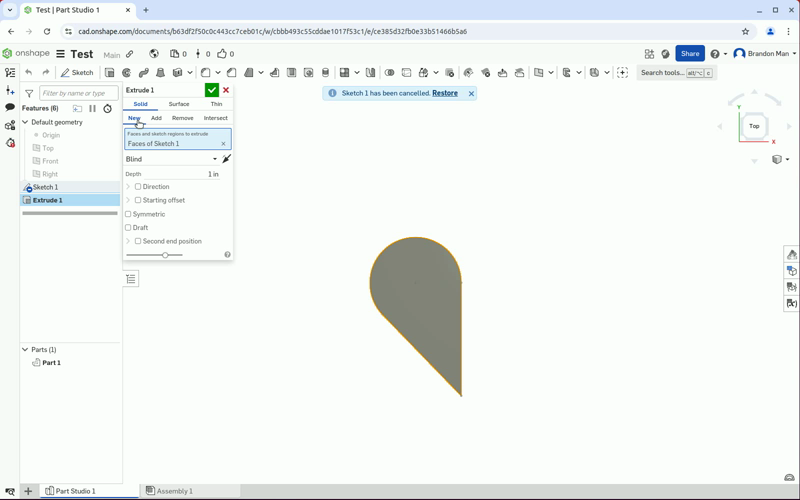
key(tab, 4)
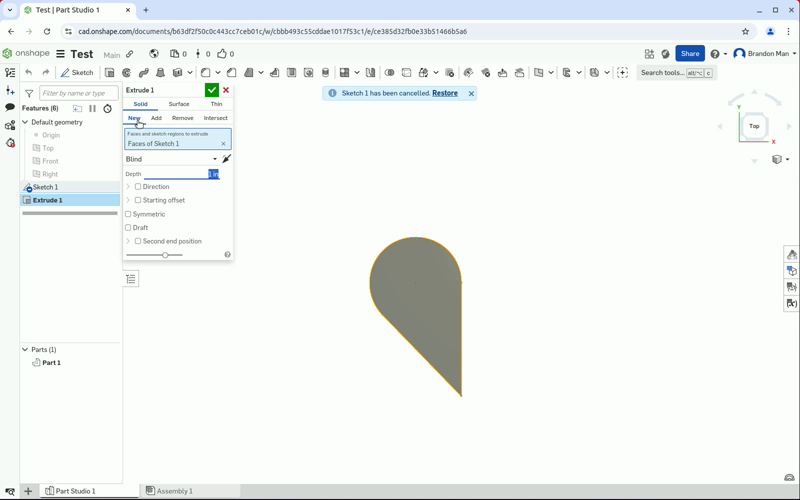
text(1.685)
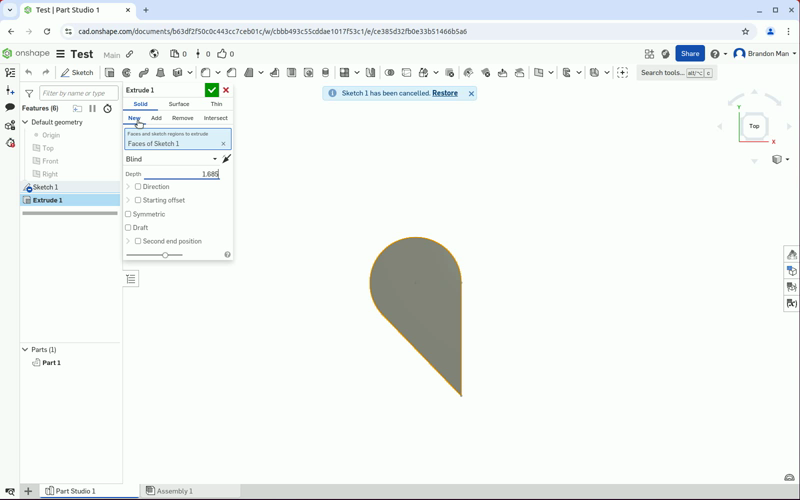
key(enter)
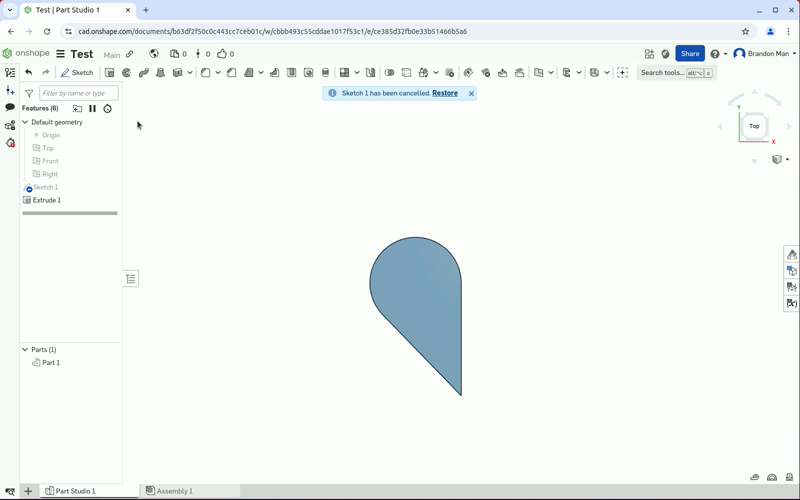
key(shift+h)
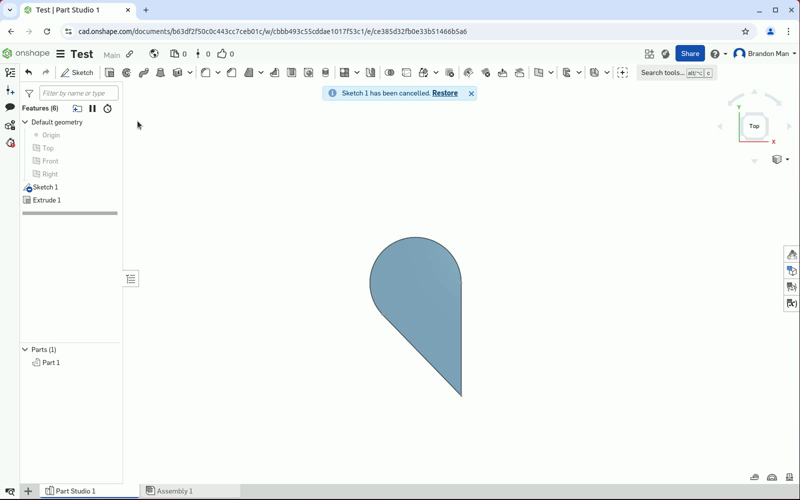
key(shift+h)
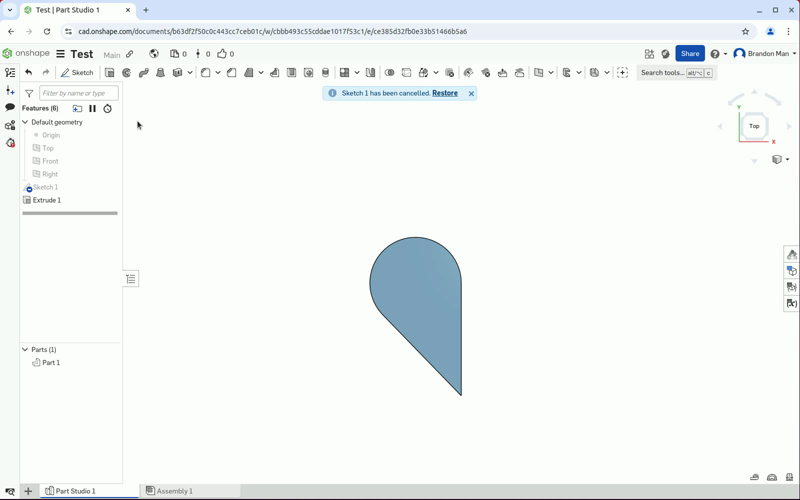
mouse_move(73, 189)
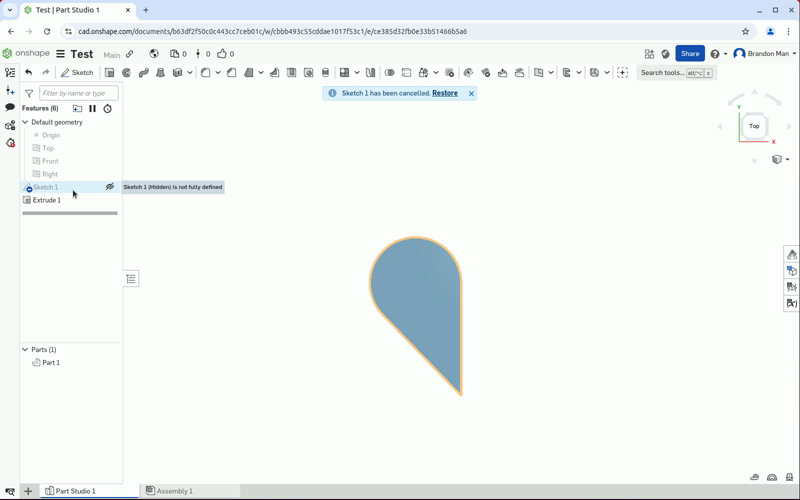
click(73, 189)
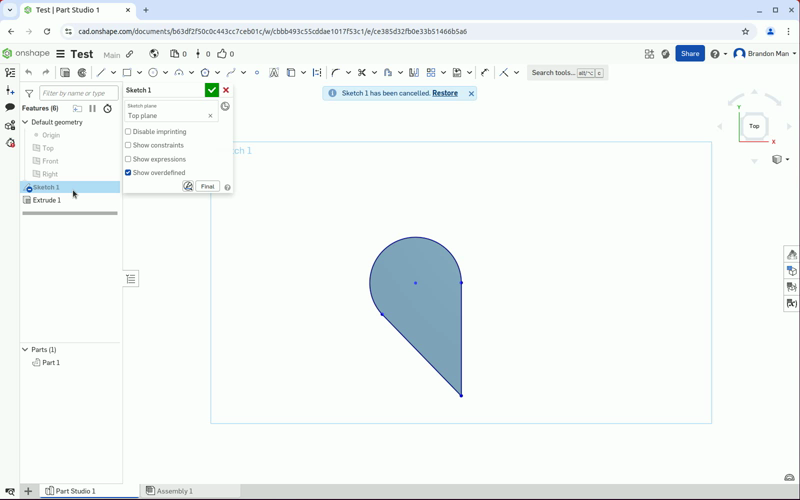
mouse_move(229, 92)
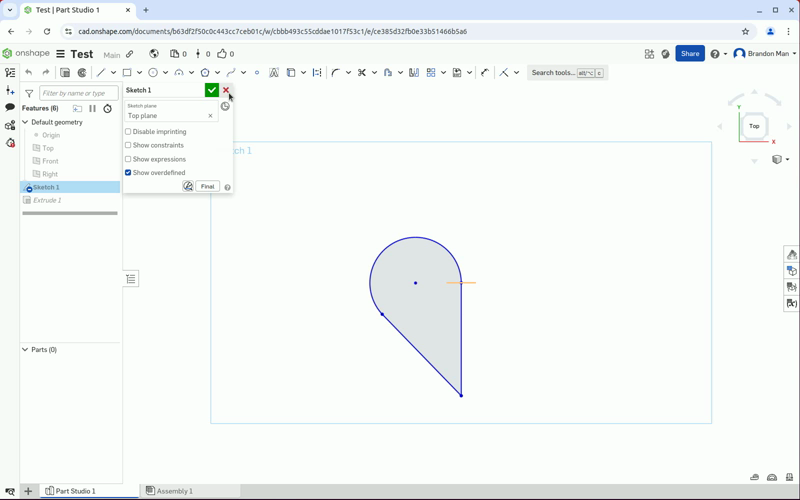
click(229, 92)
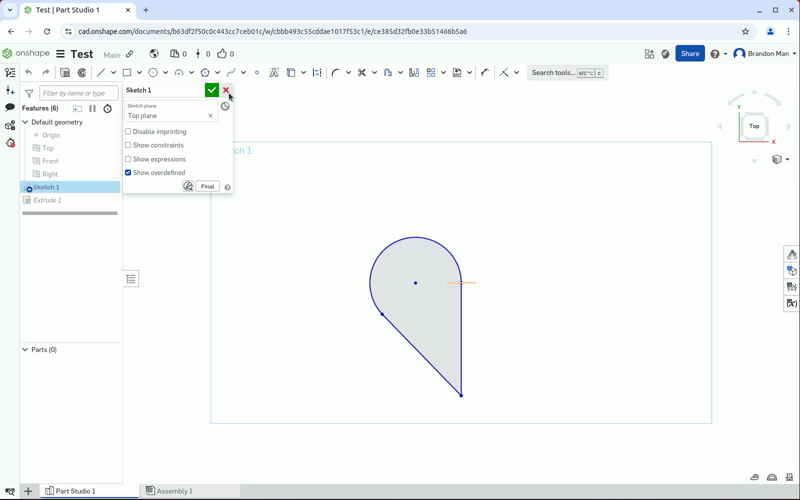
key(shift+s)
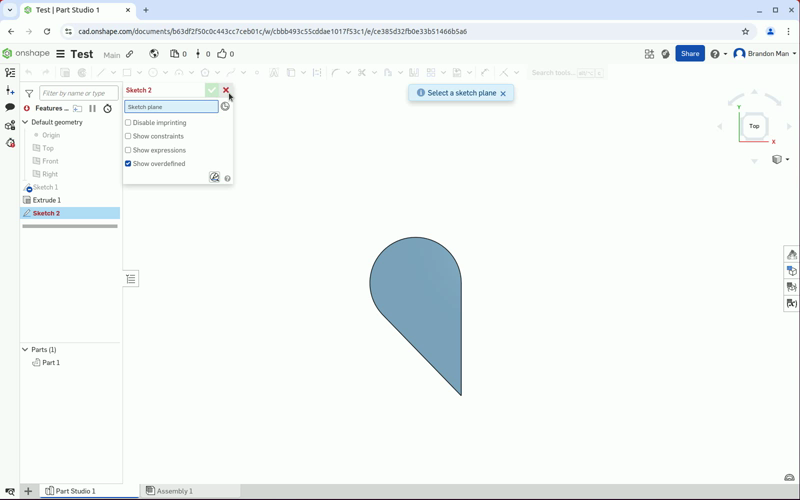
mouse_move(73, 150)
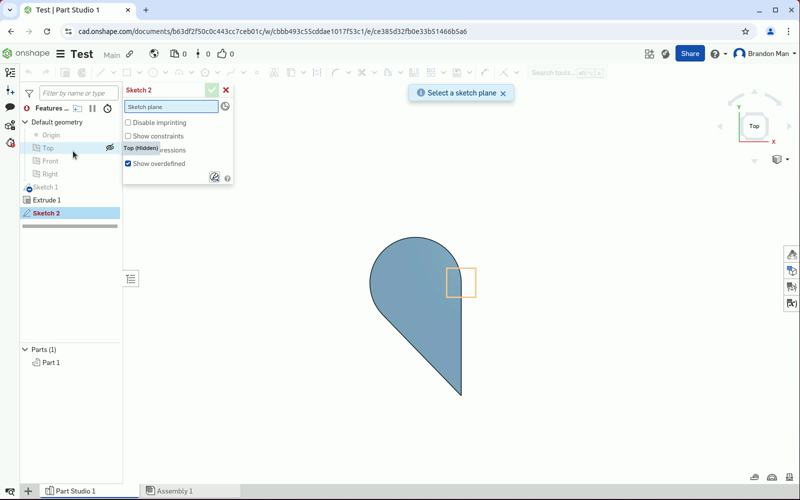
click(73, 150)
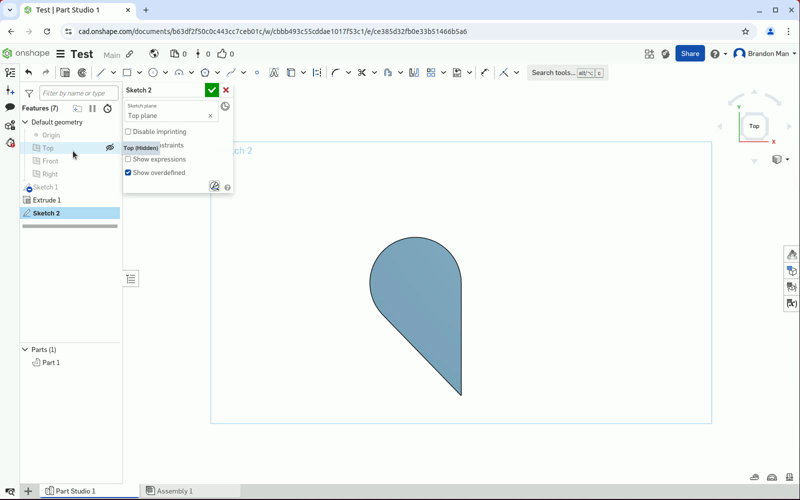
mouse_move(73, 352)
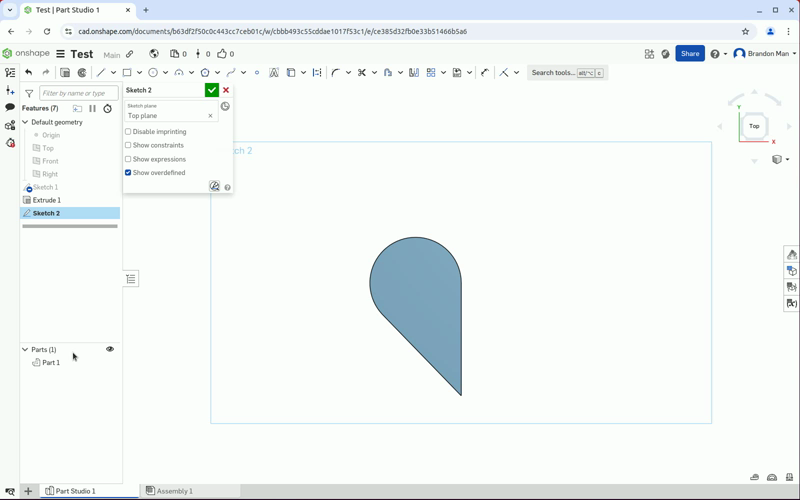
key(y)
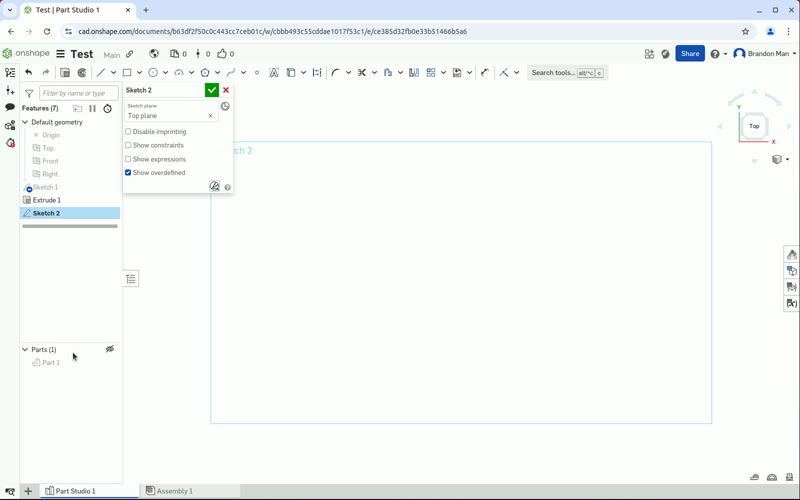
key(l)
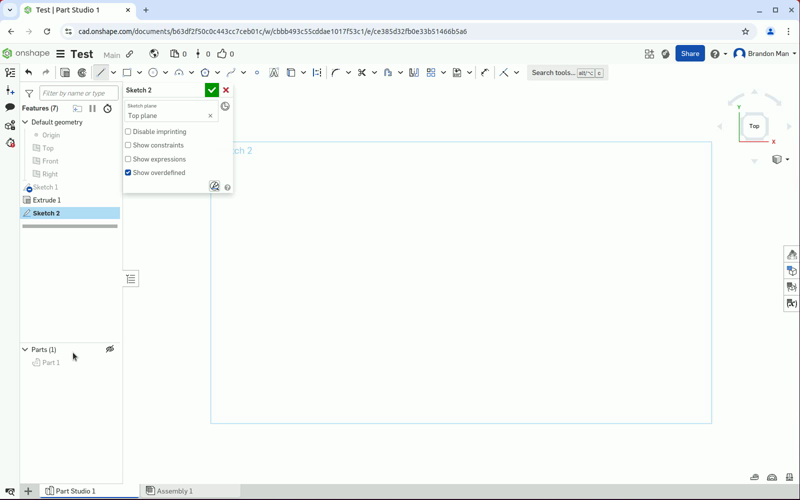
key_down(shift)
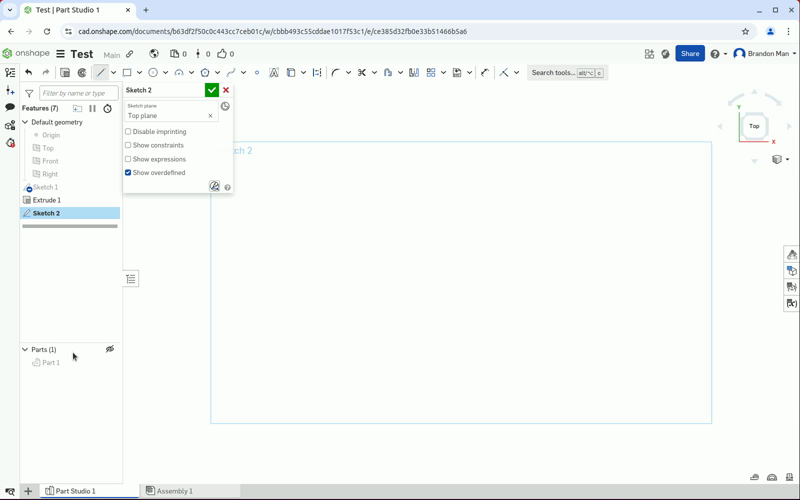
mouse_move(460, 395)
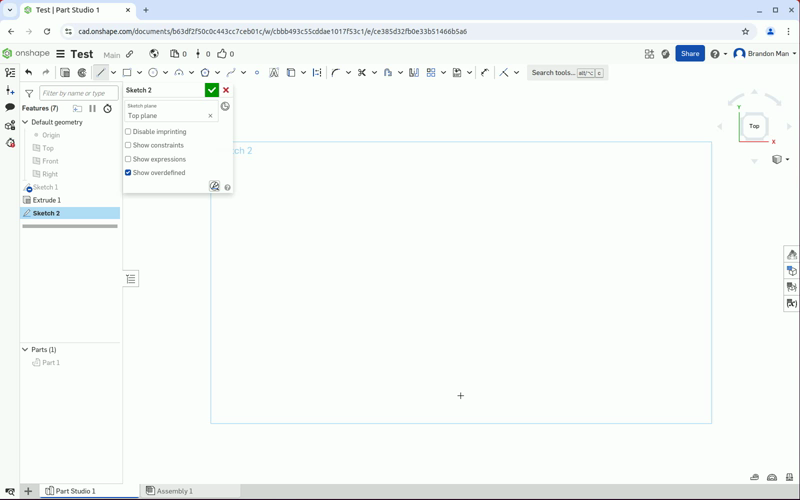
click(460, 395)
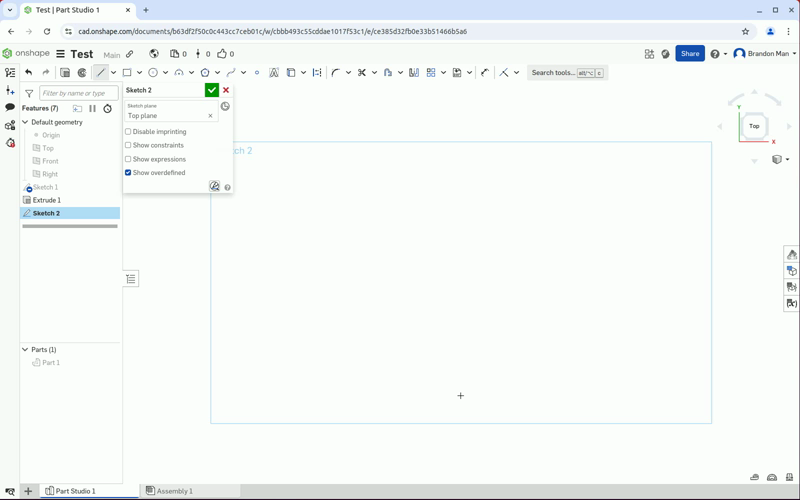
key_up(shift)
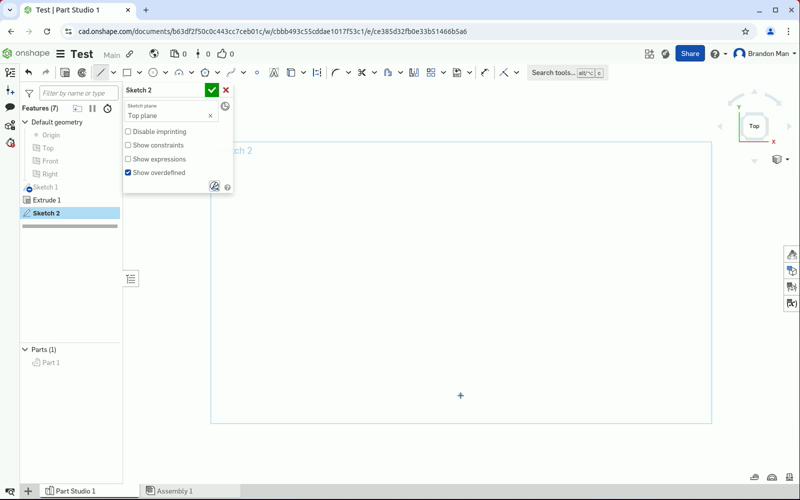
key_down(shift)
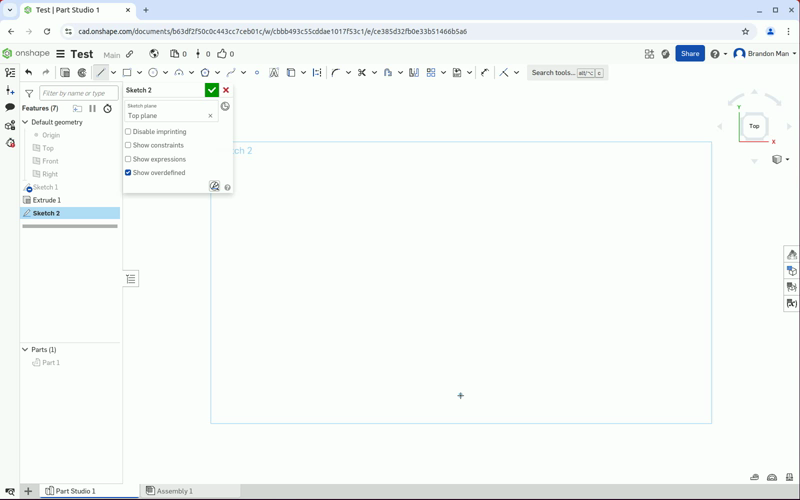
mouse_move(538, 314)
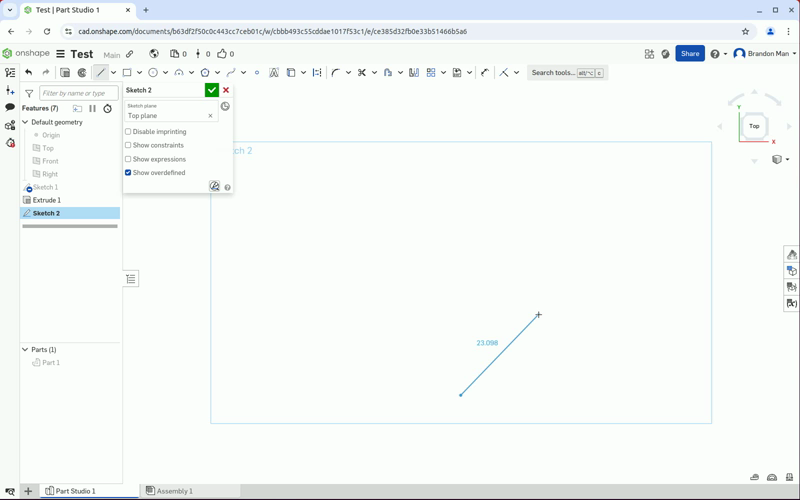
click(538, 314)
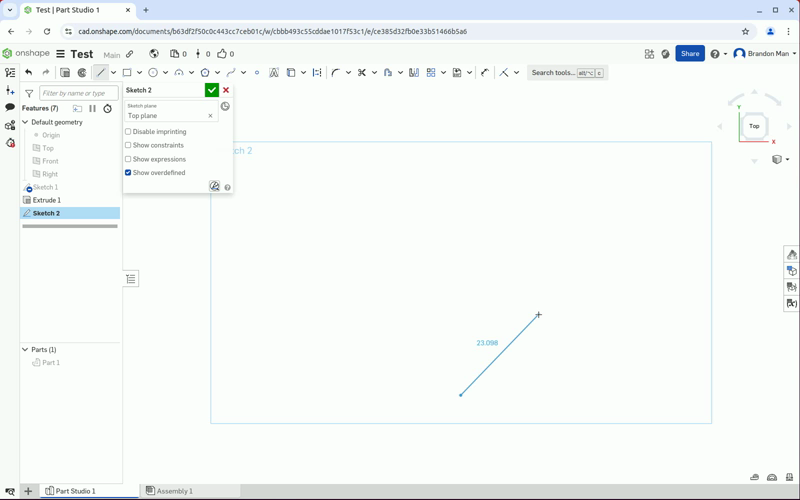
key_up(shift)
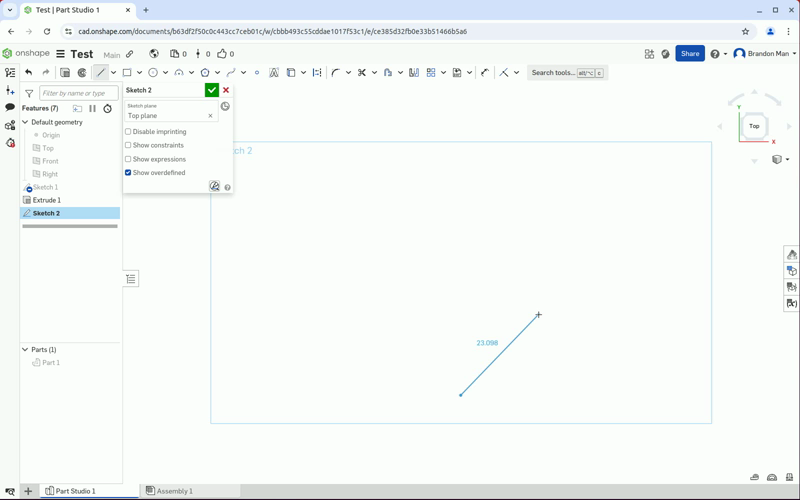
key(esc)
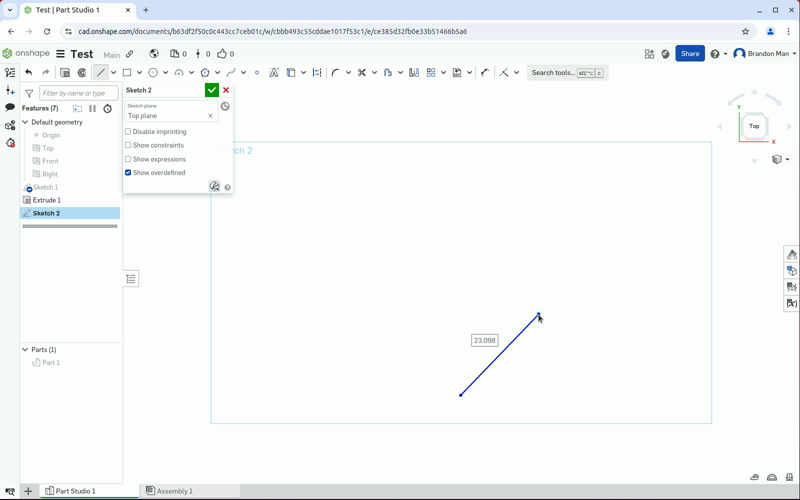
key(a)
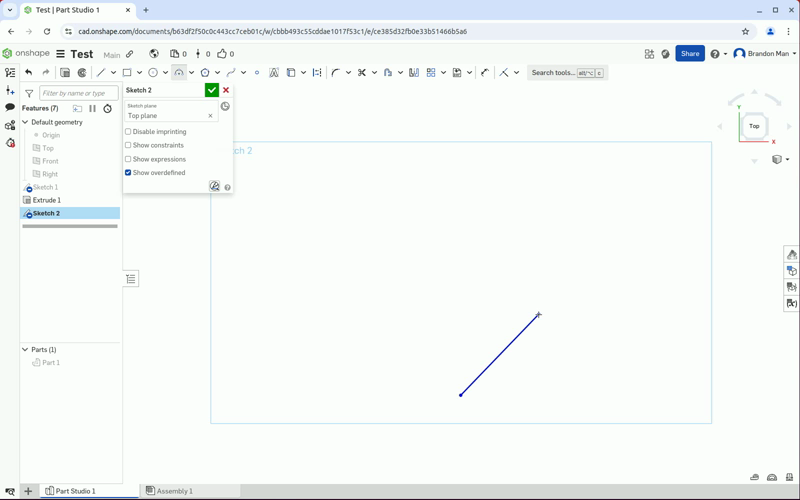
mouse_move(538, 314)
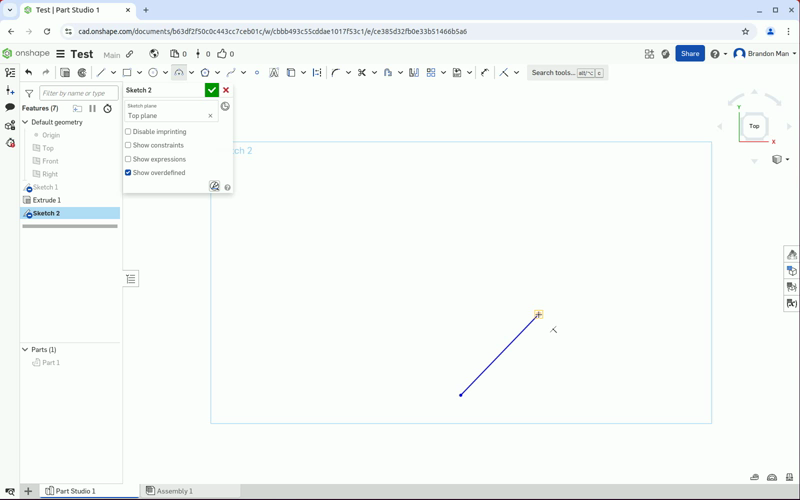
click(538, 314)
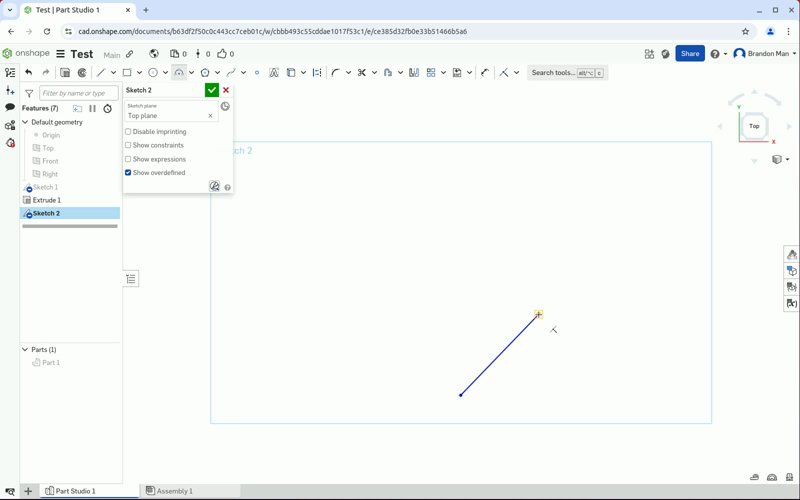
key_down(shift)
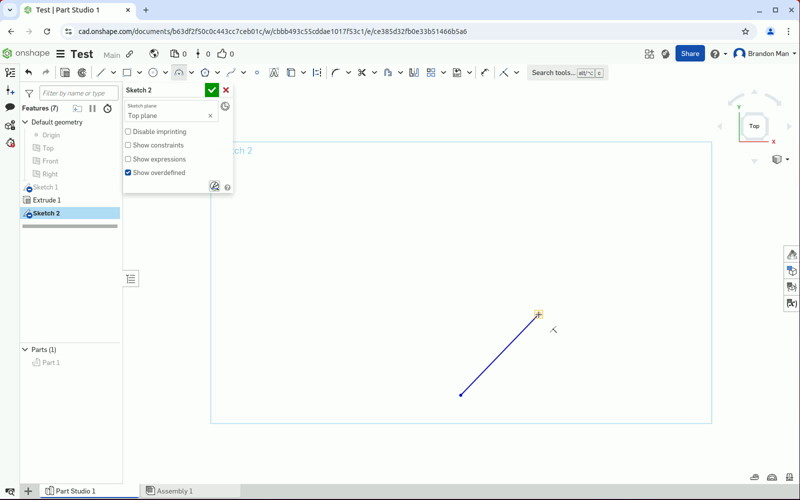
mouse_move(460, 282)
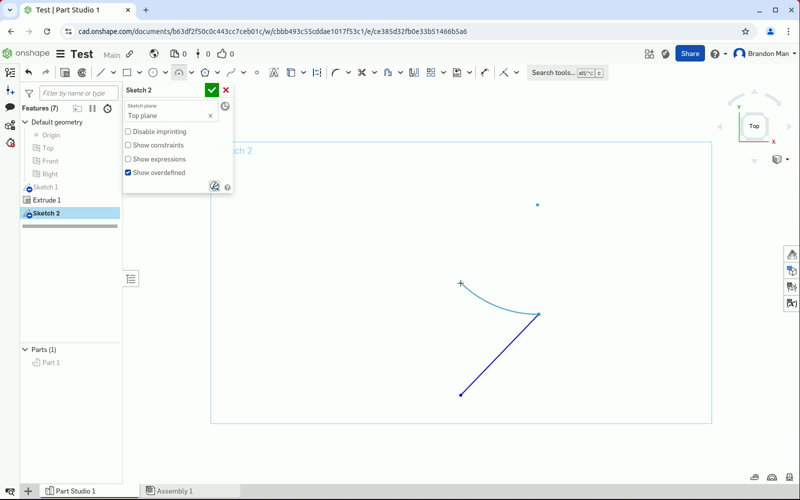
click(460, 282)
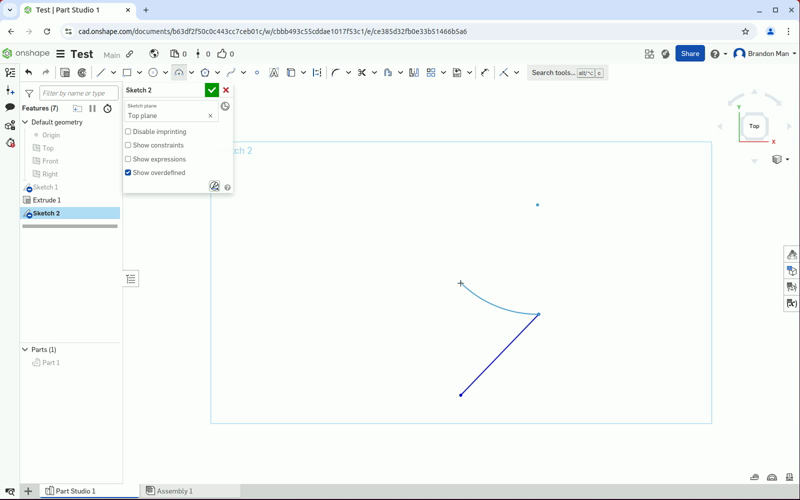
mouse_move(523, 240)
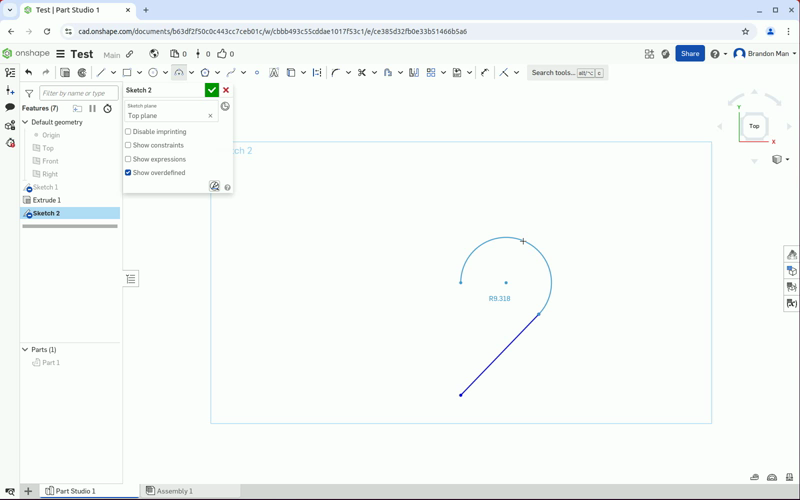
click(523, 240)
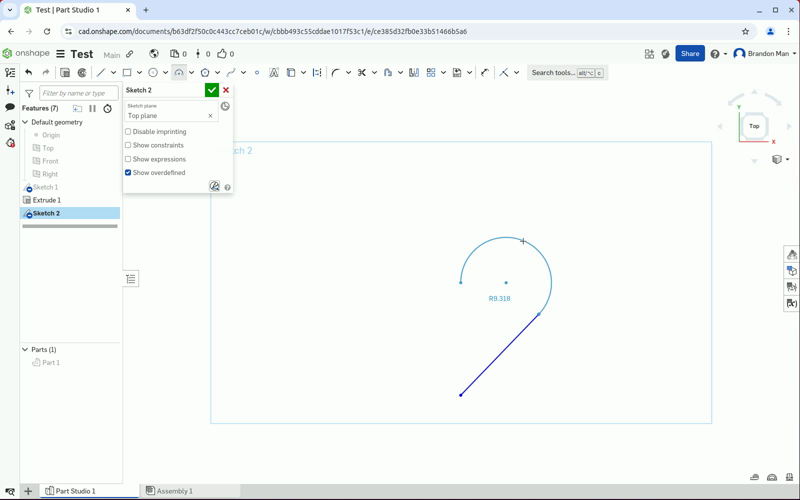
key_up(shift)
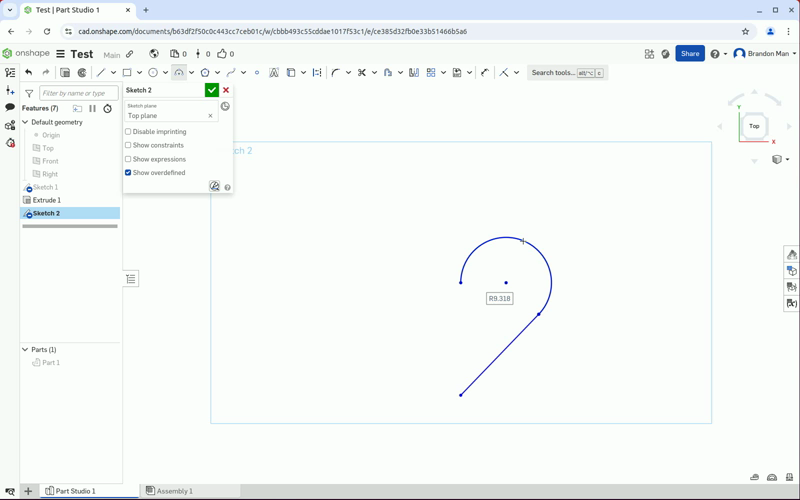
key(esc)
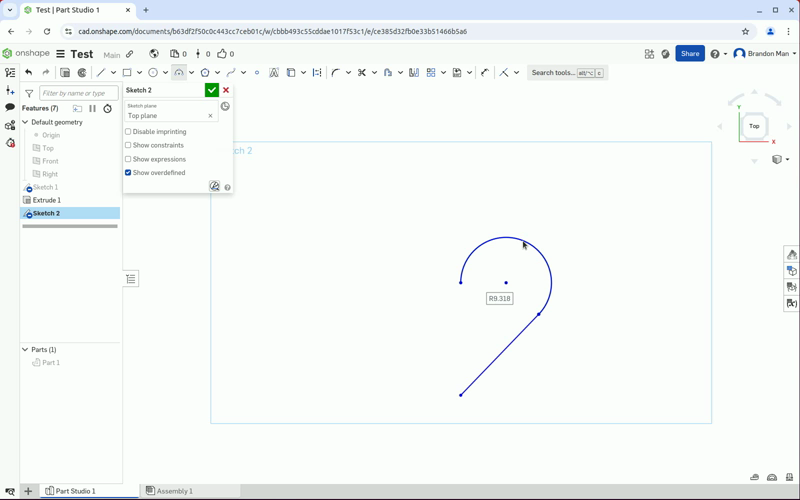
key(l)
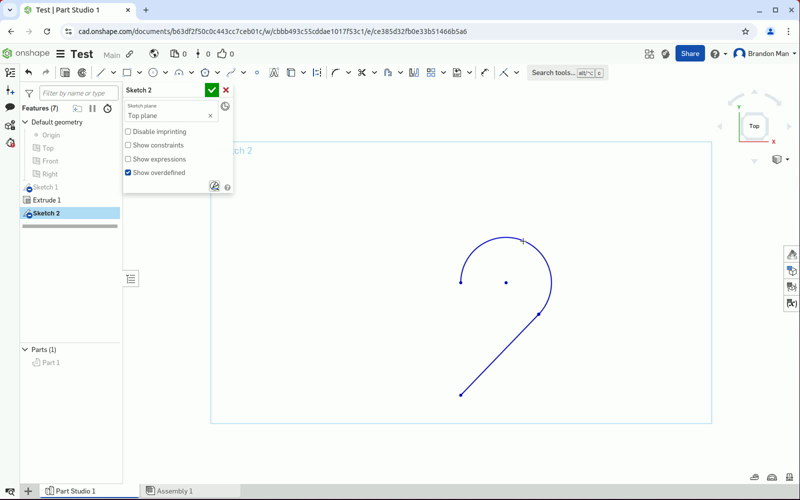
mouse_move(460, 282)
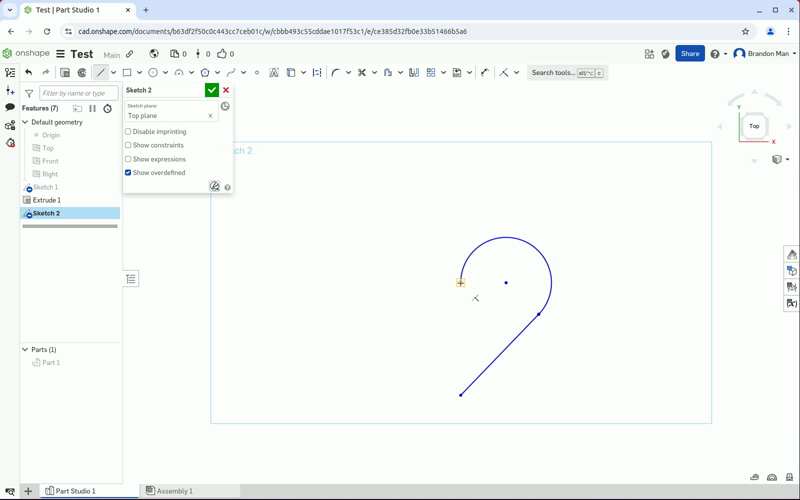
click(460, 282)
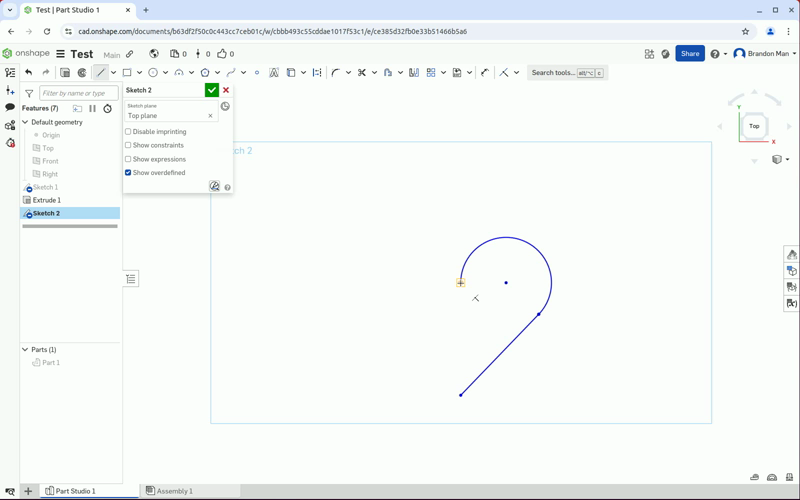
key_down(shift)
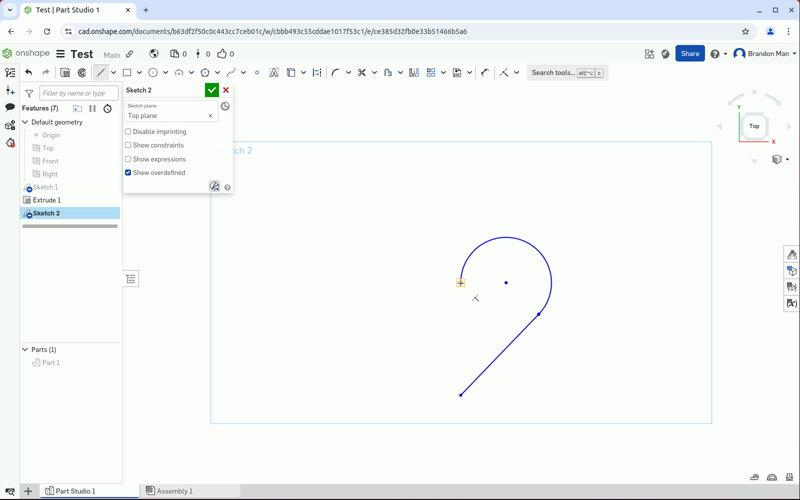
mouse_move(460, 395)
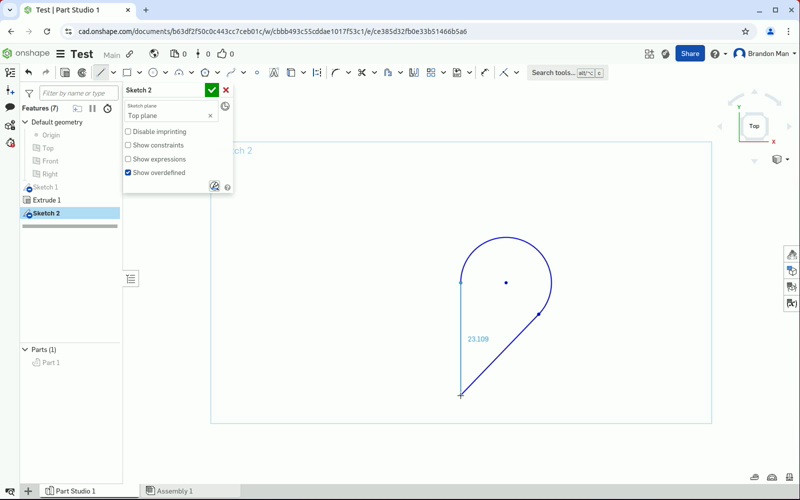
key_up(shift)
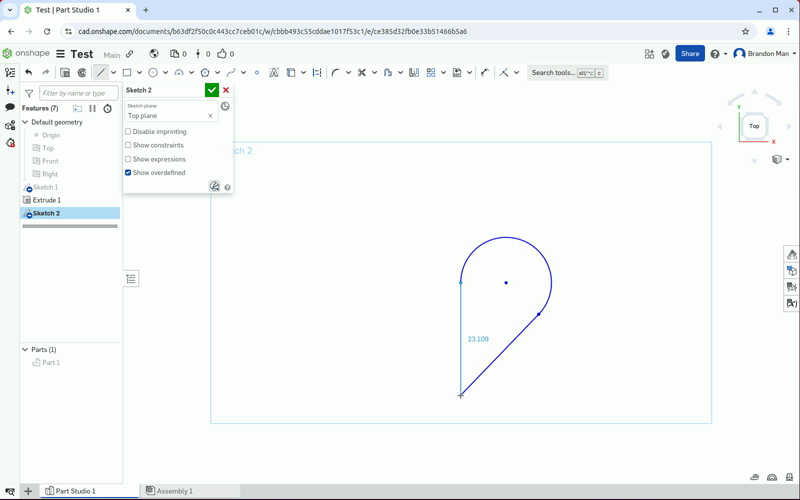
click(460, 395)
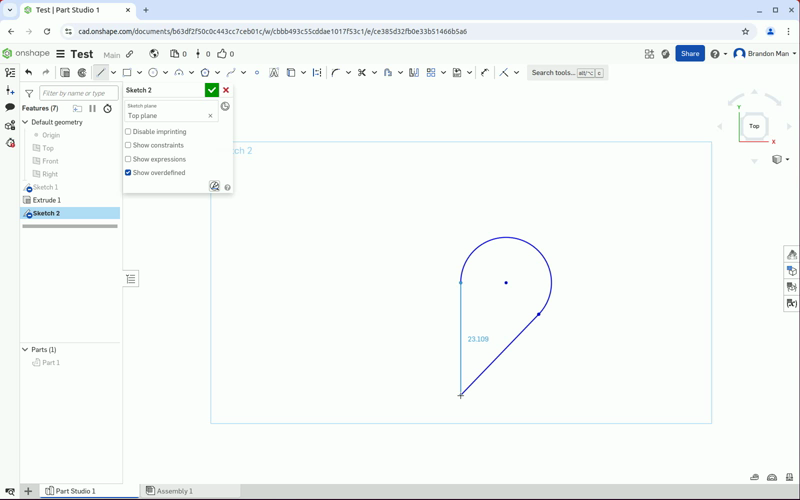
key(esc)
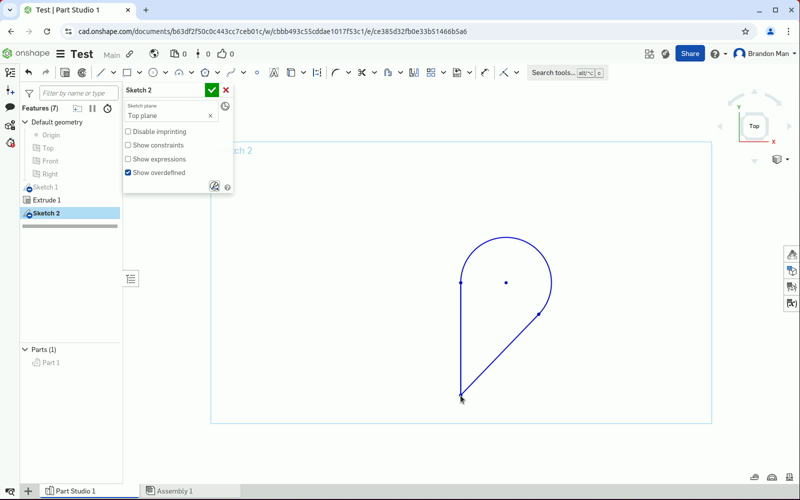
key(c)
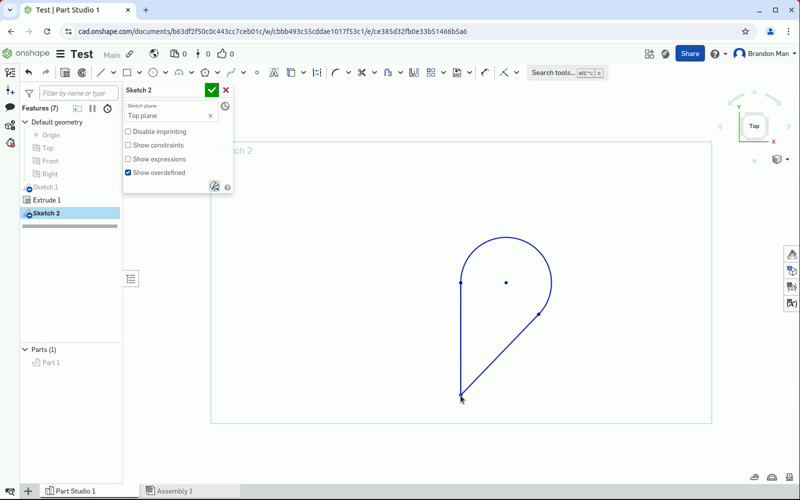
key_down(shift)
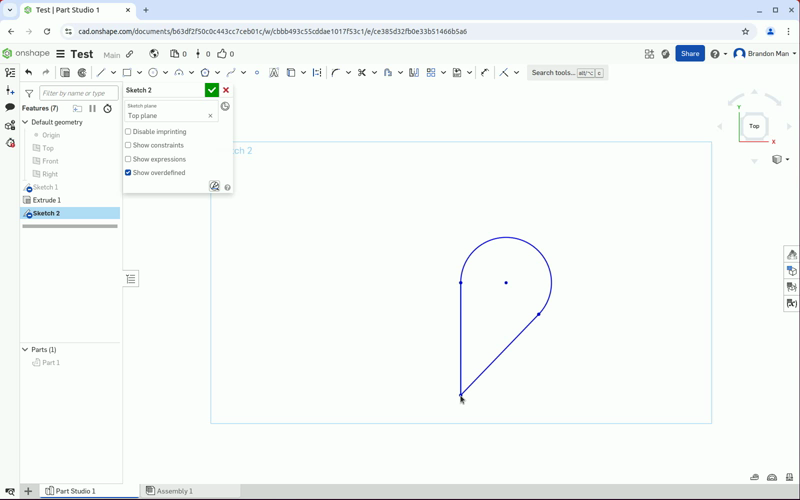
mouse_move(505, 252)
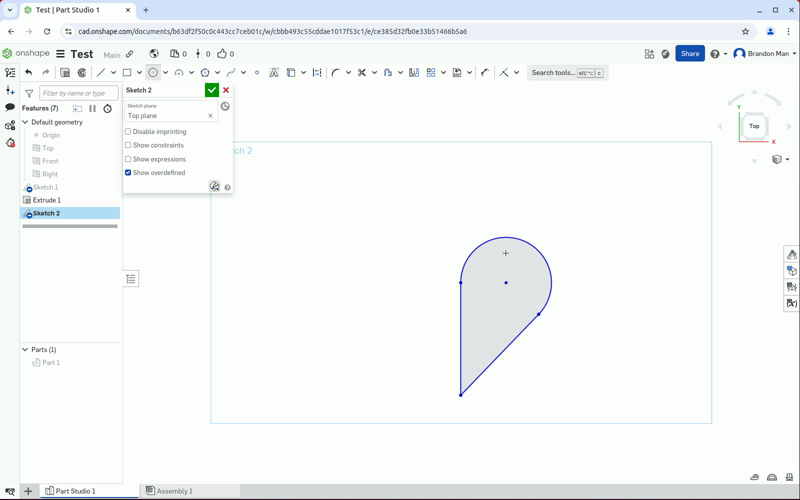
click(505, 252)
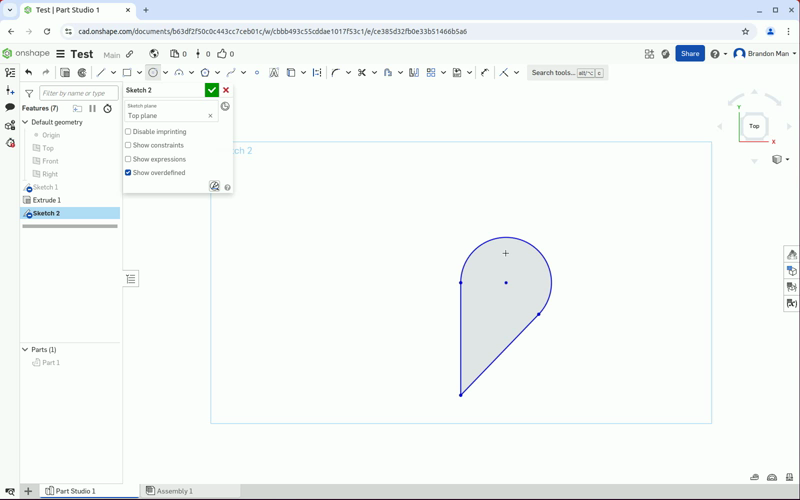
key_up(shift)
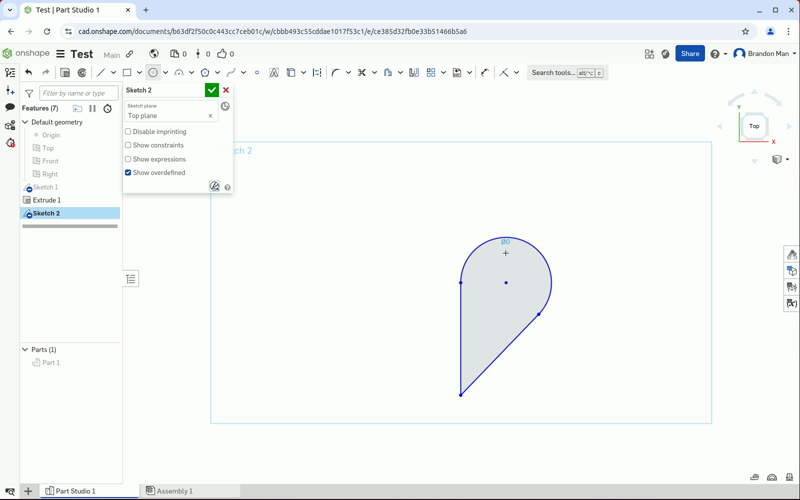
mouse_move(513, 252)
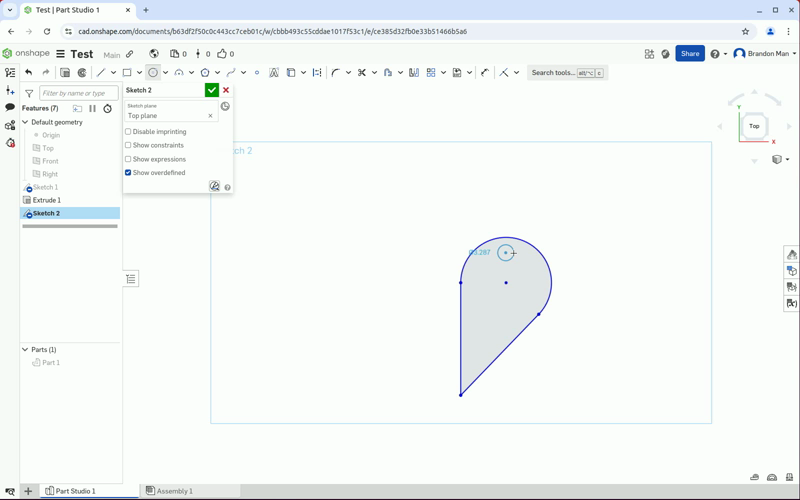
click(513, 252)
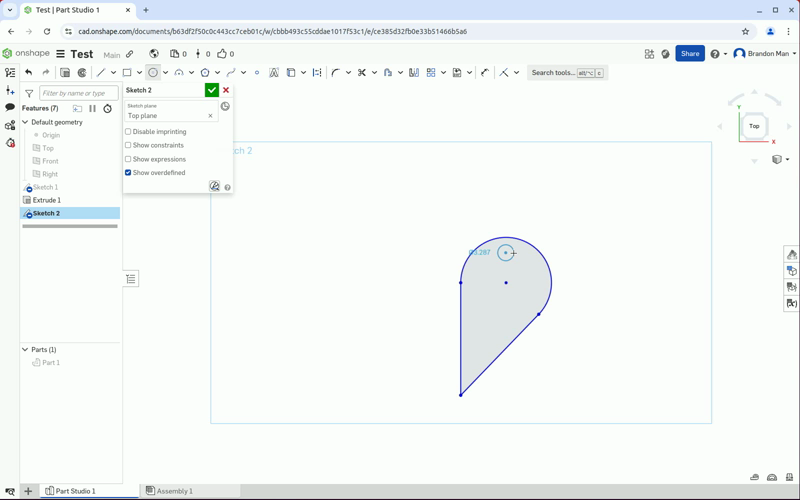
key(esc)
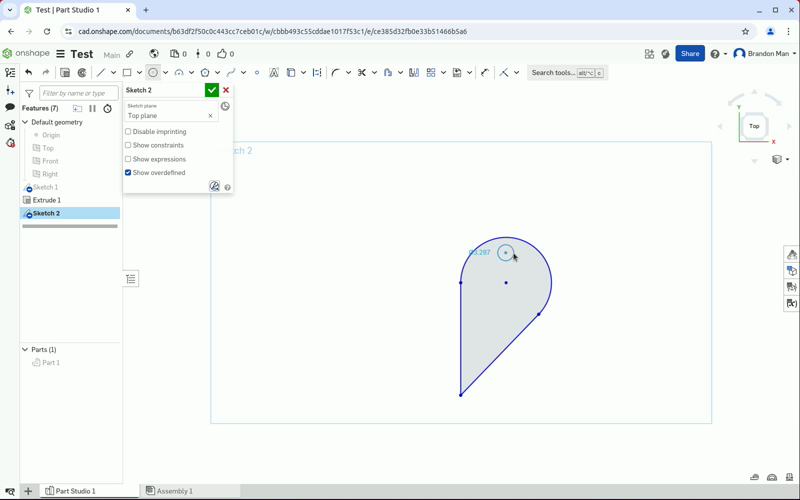
mouse_move(480, 294)
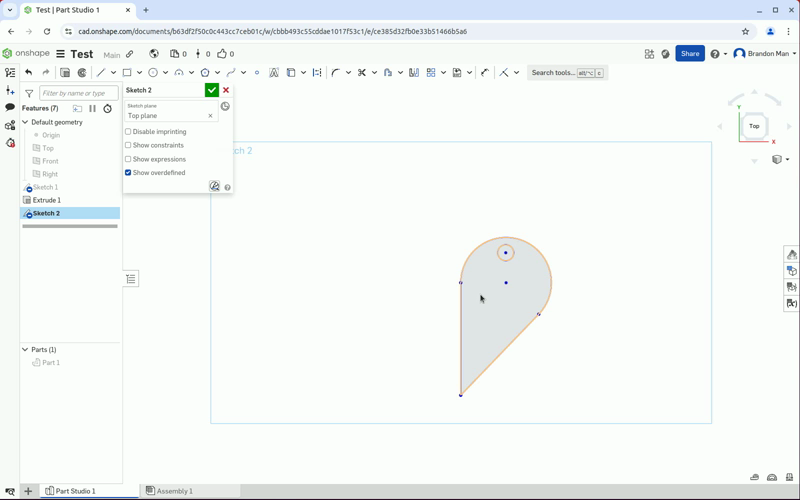
click(480, 294)
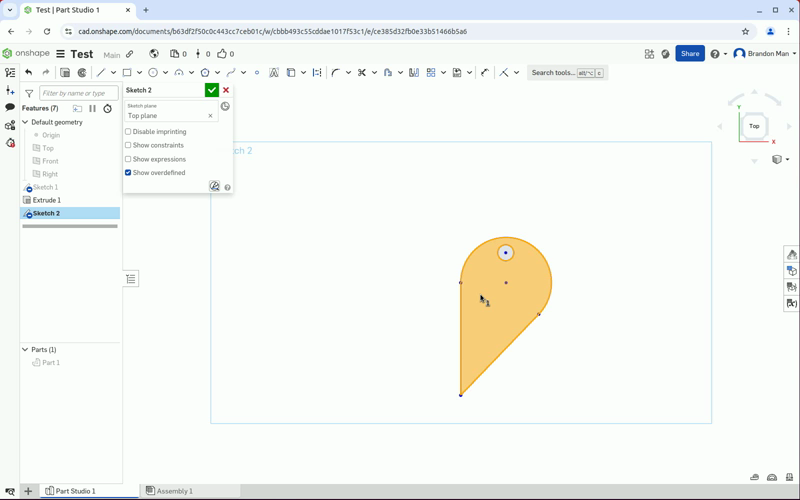
mouse_move(73, 352)
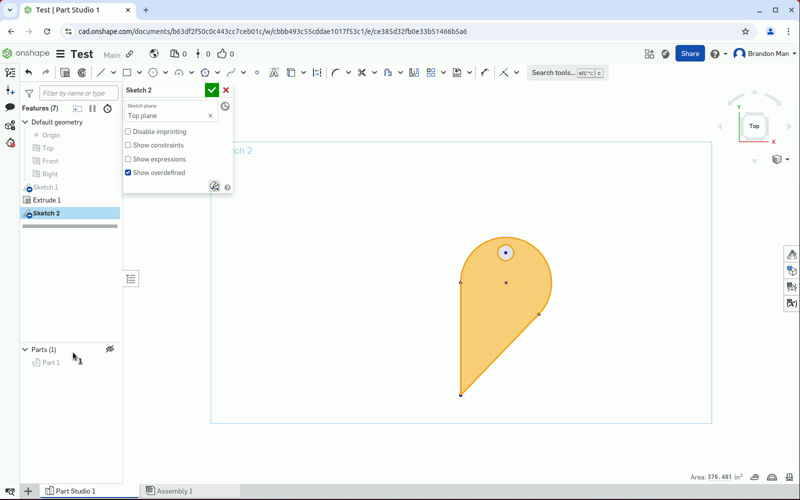
key(shift+y)
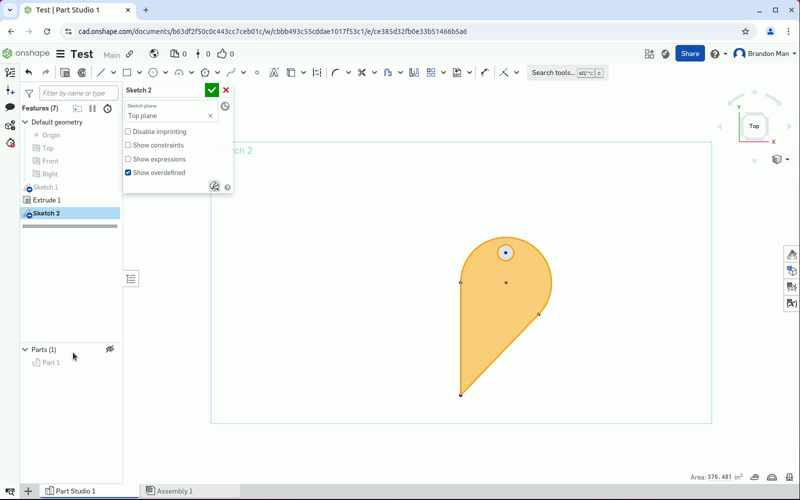
key(shift+e)
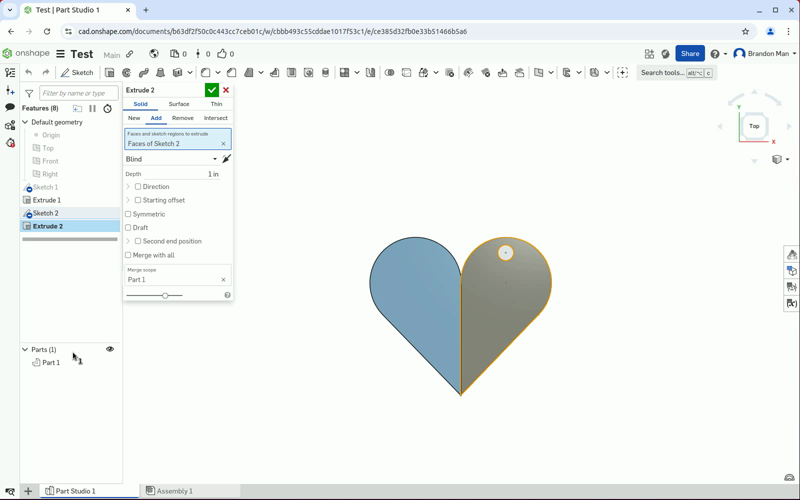
mouse_move(143, 106)
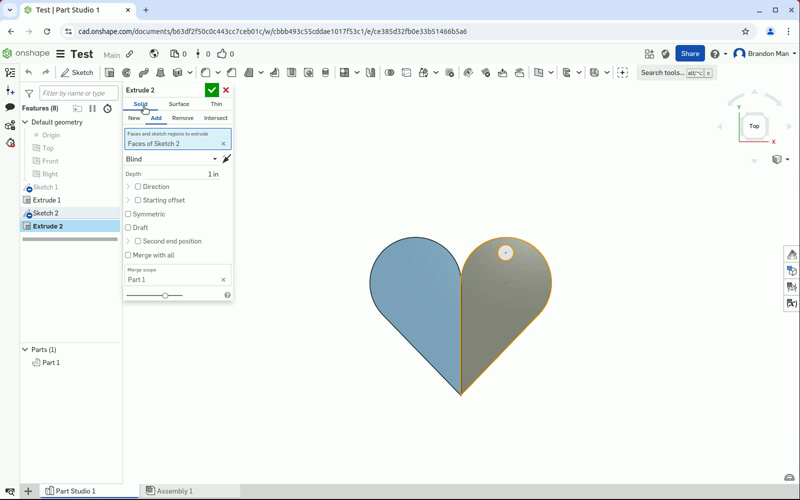
click(143, 106)
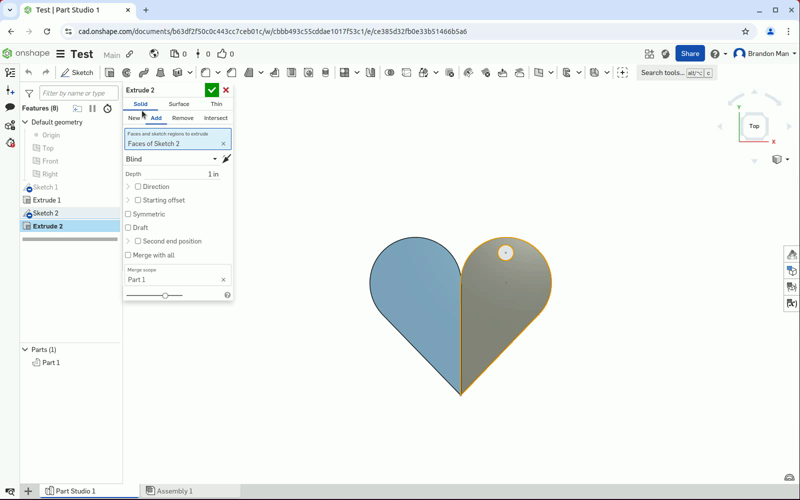
mouse_move(137, 120)
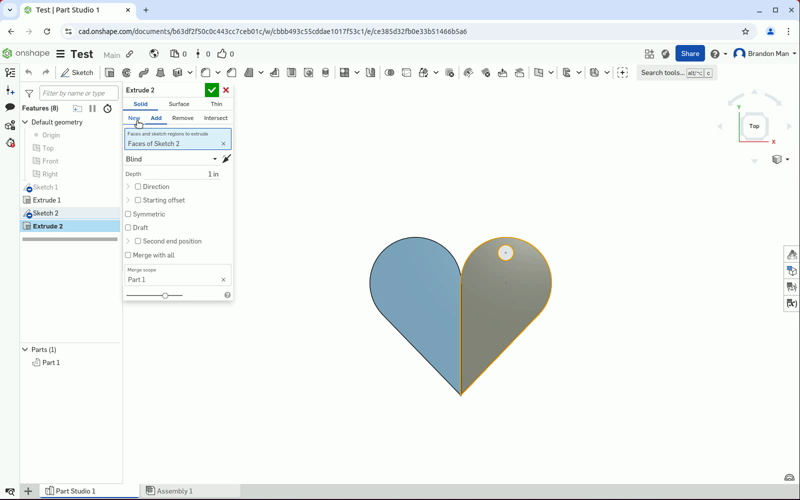
click(137, 120)
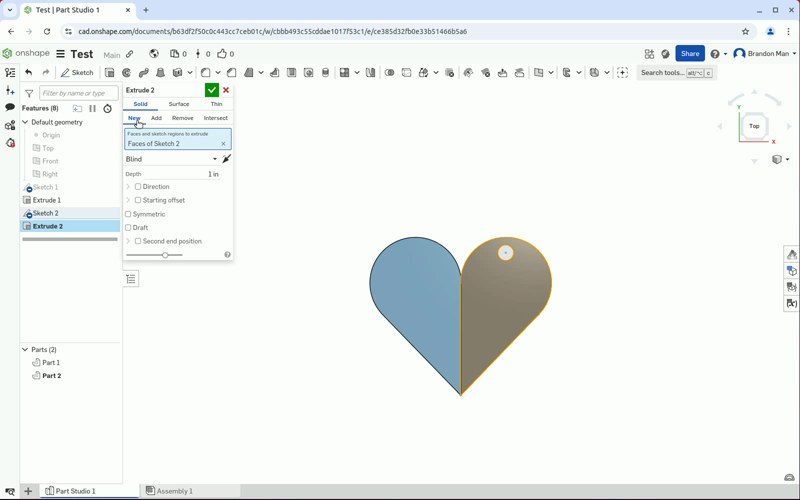
key(tab, 4)
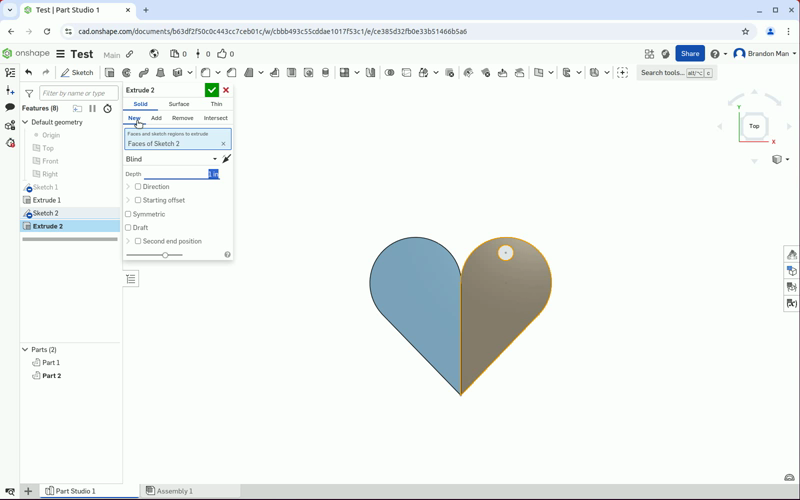
text(1.685)
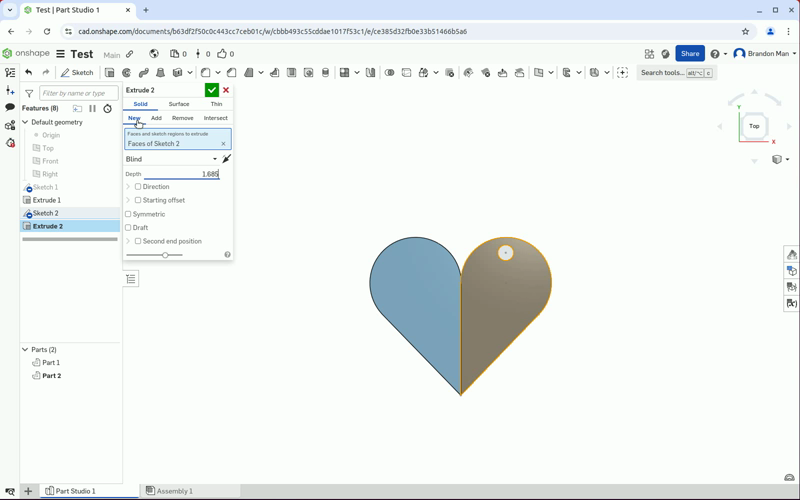
key(enter)
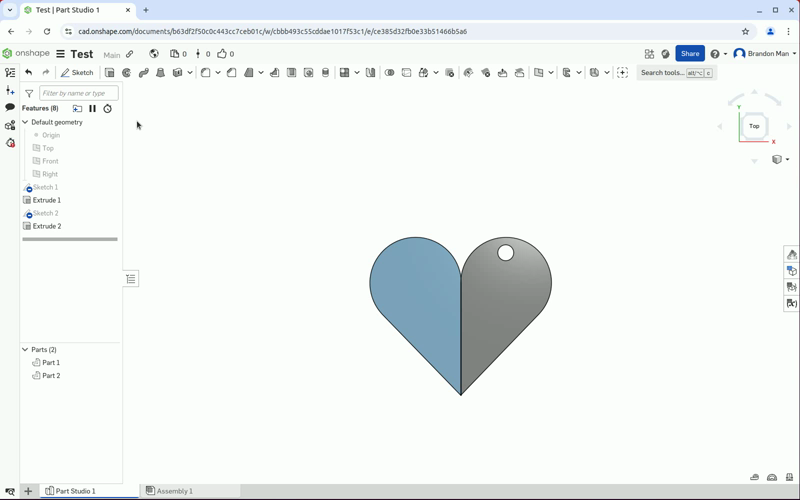
key(shift+h)
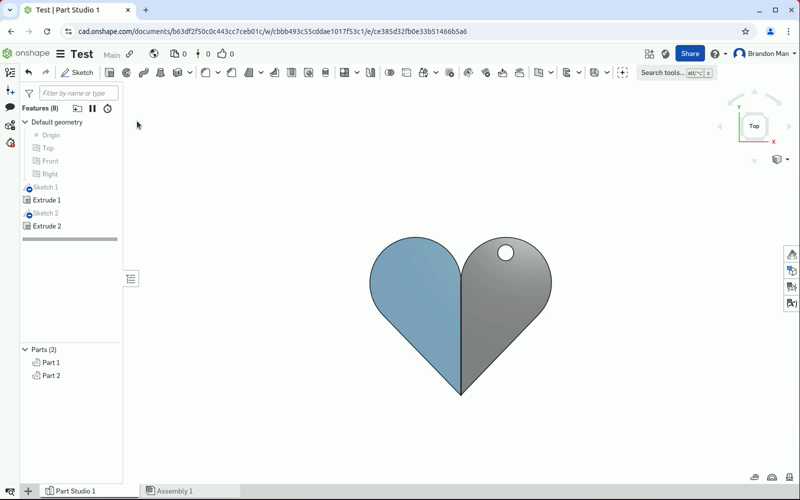
key(shift+h)
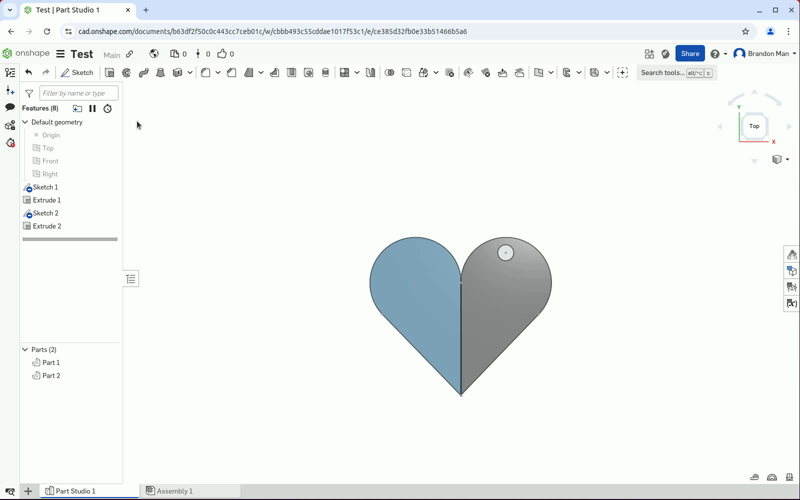
key(shift+7)
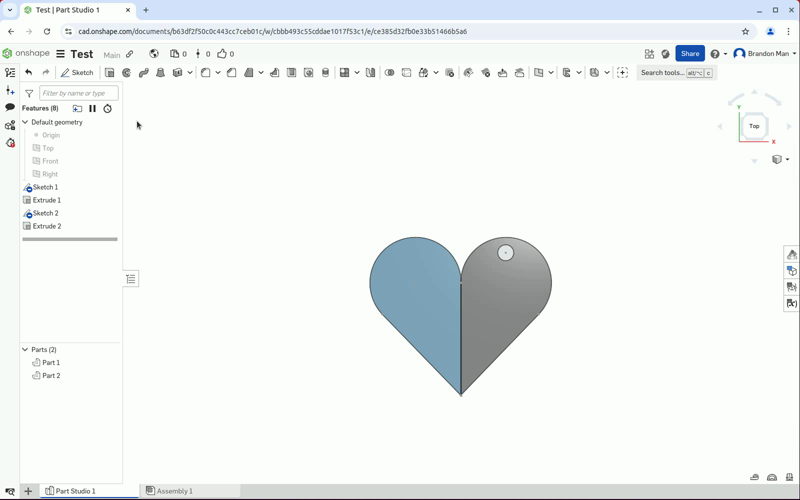
key(up, 3)
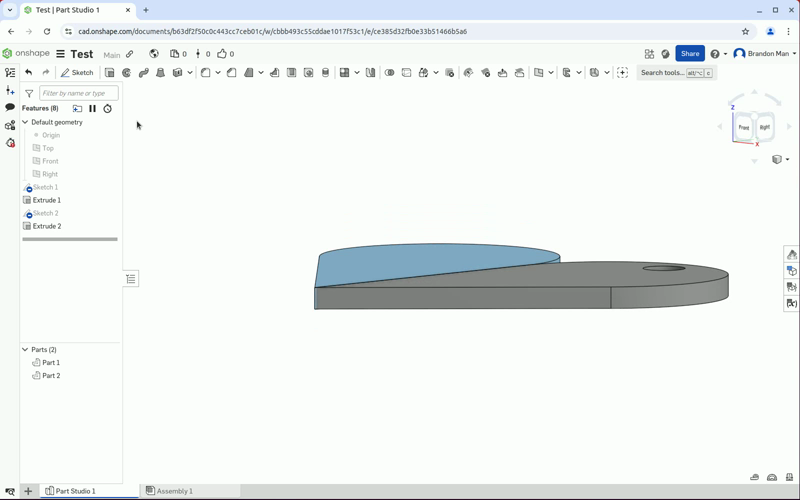
key(left, 3)
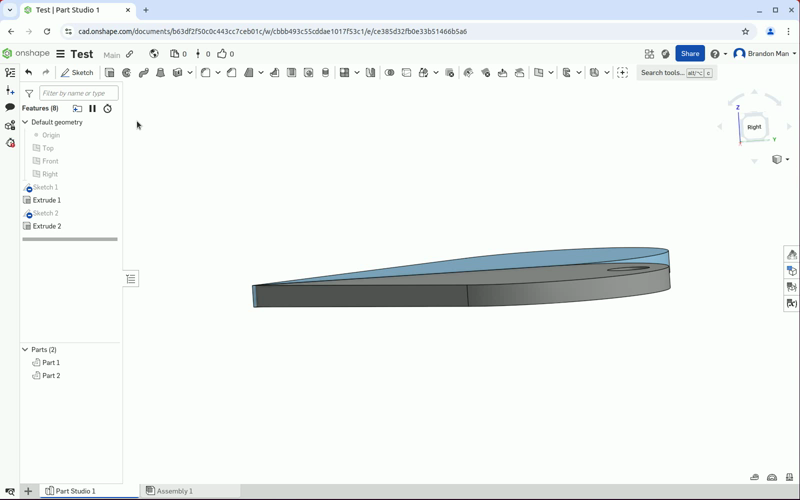
key(right, 3)
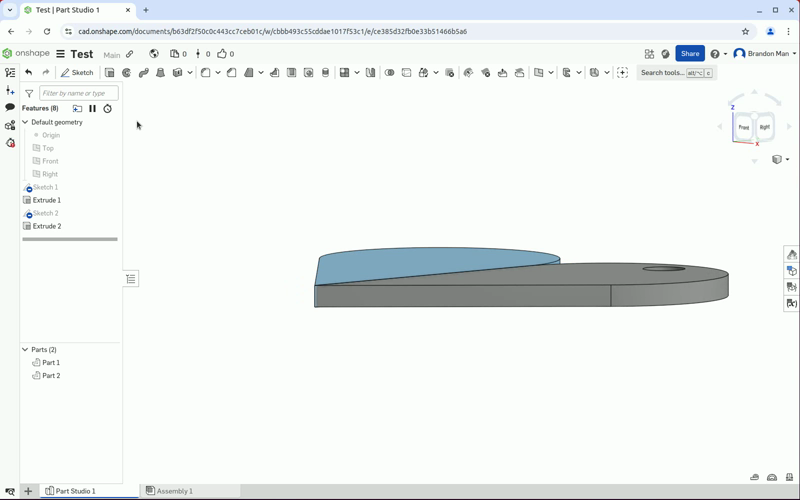
key(down, 3)
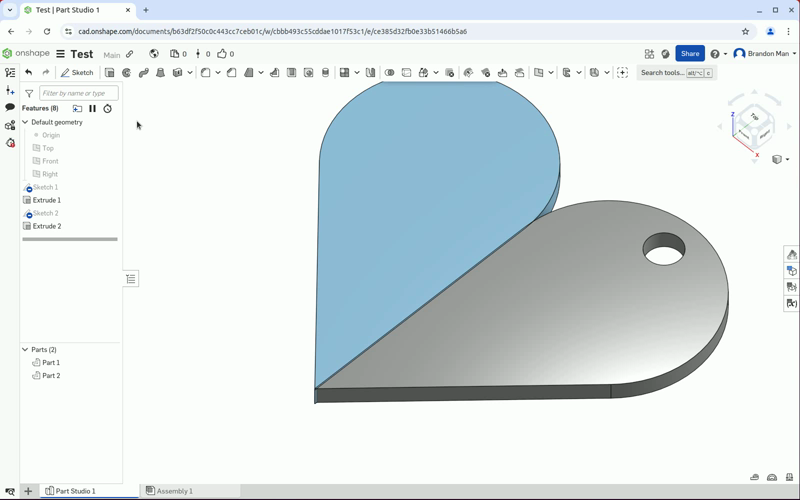
mouse_move(73, 189)
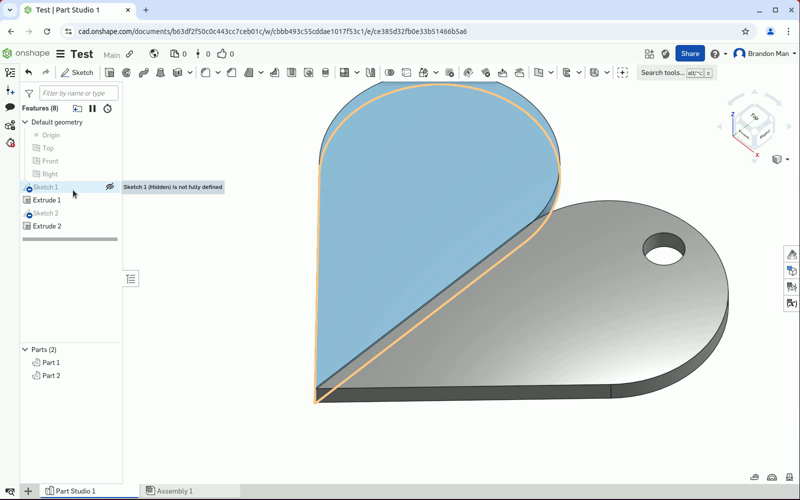
click(73, 189)